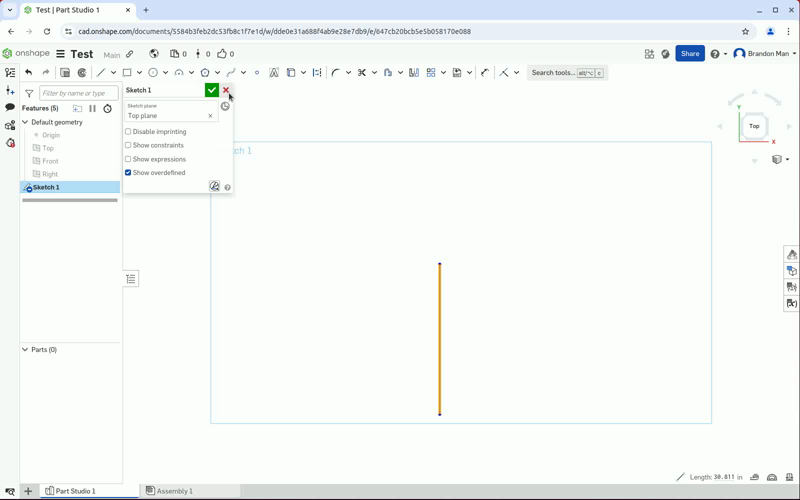
key(shift+h)
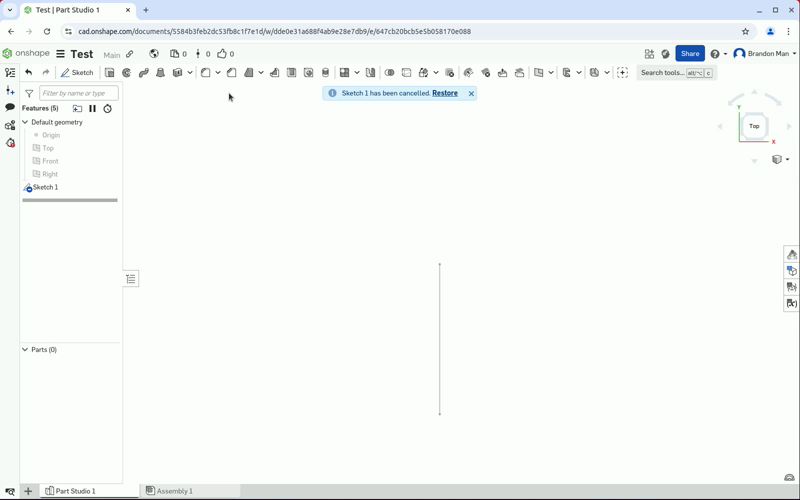
mouse_move(73, 352)
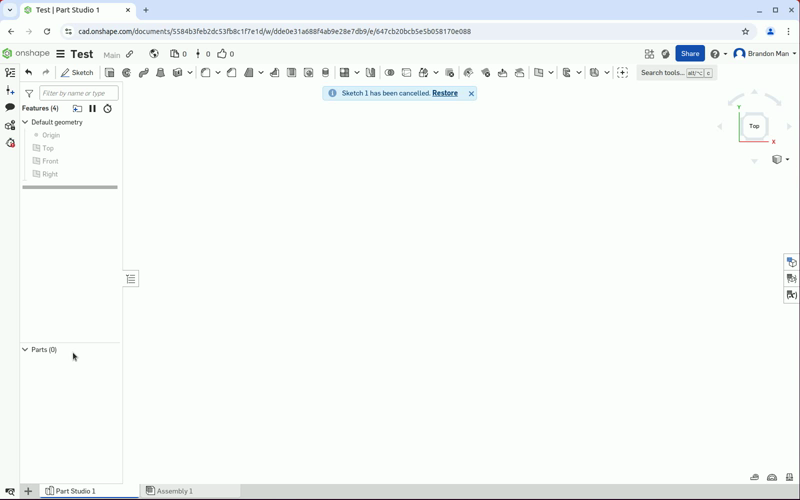
key(y)
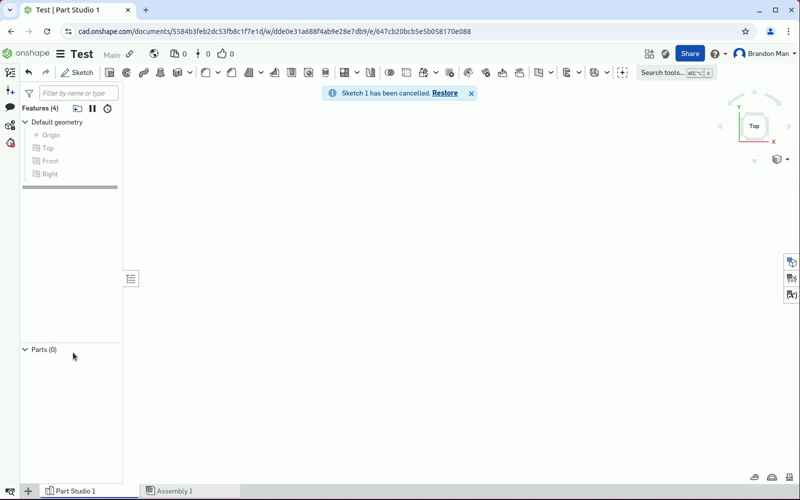
key(shift+p)
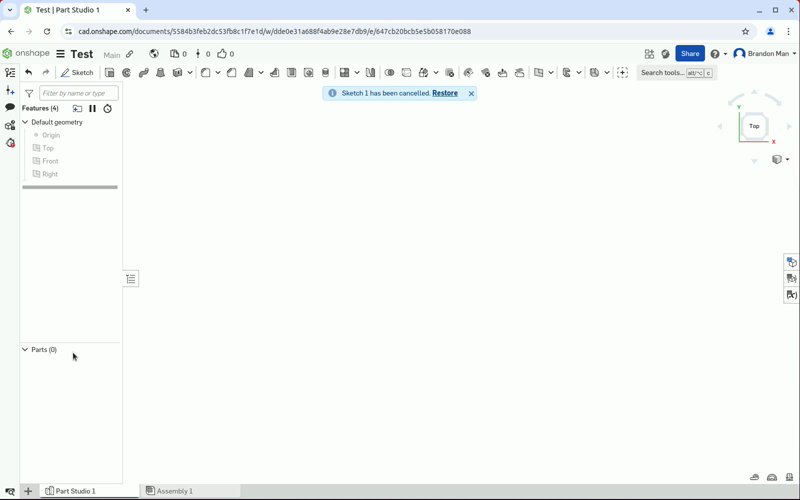
key(space)
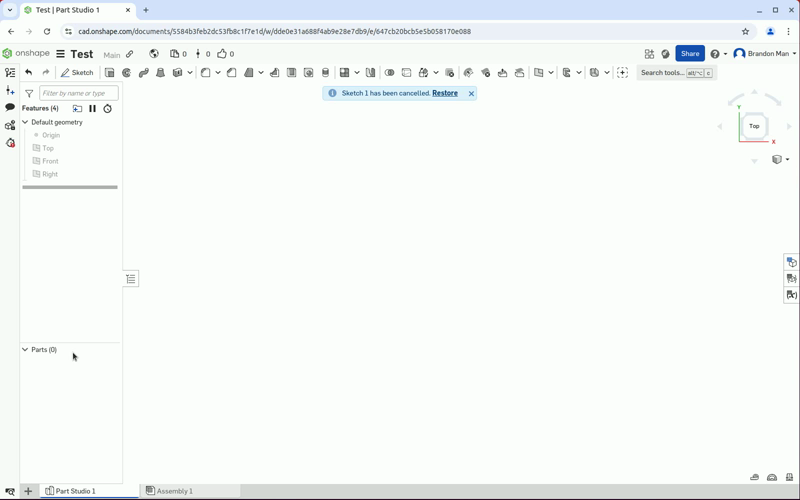
key_down(shift)
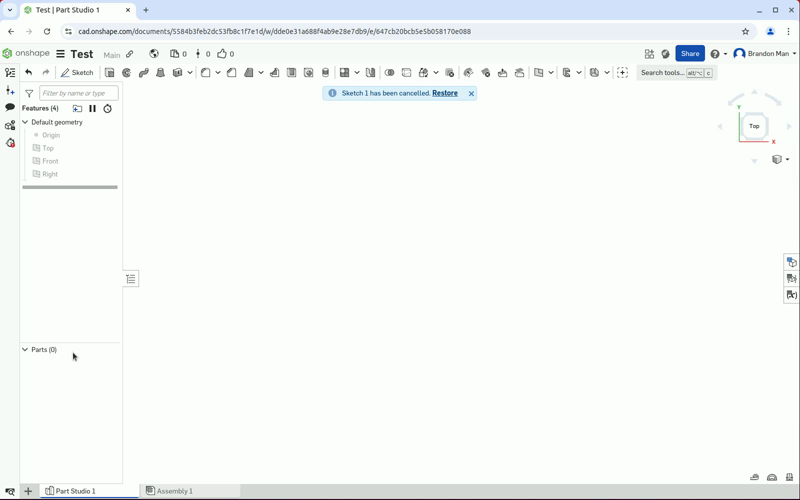
key(up)
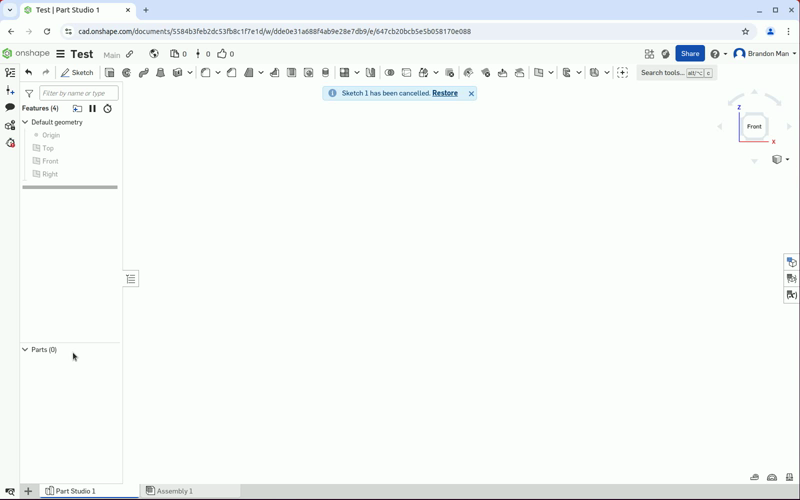
key_up(shift)
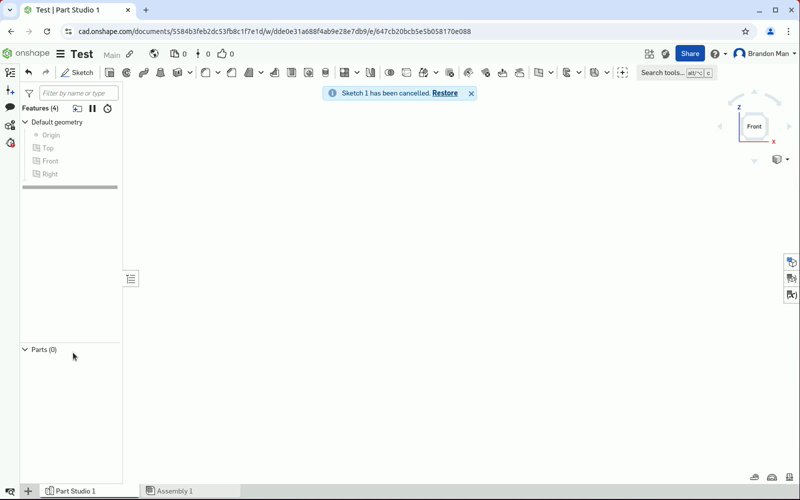
mouse_move(73, 352)
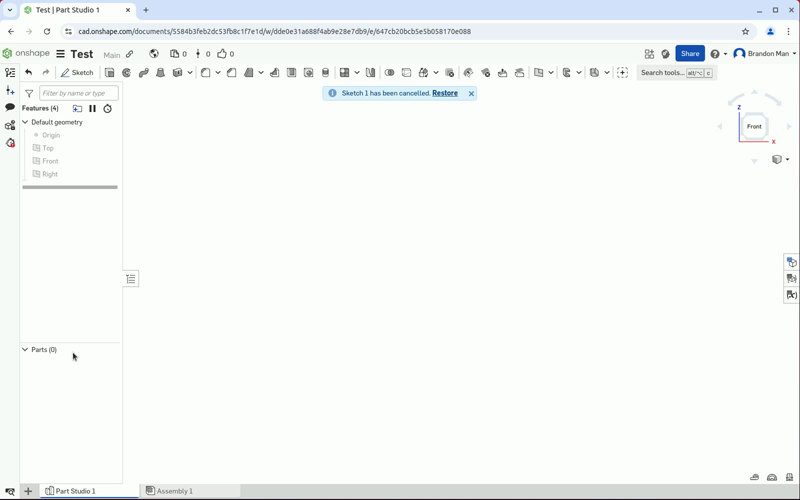
key(shift+y)
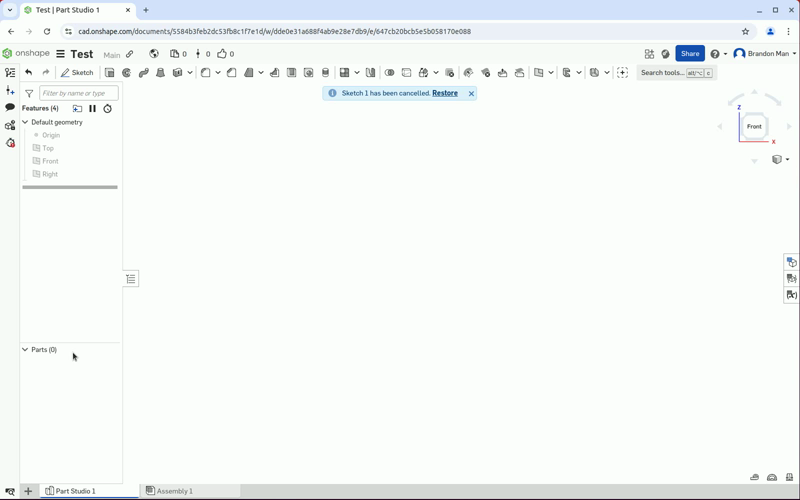
key(shift+s)
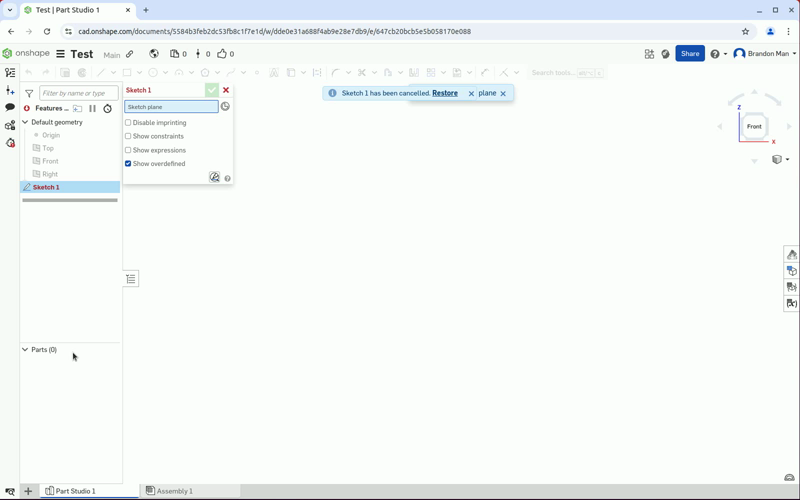
mouse_move(73, 163)
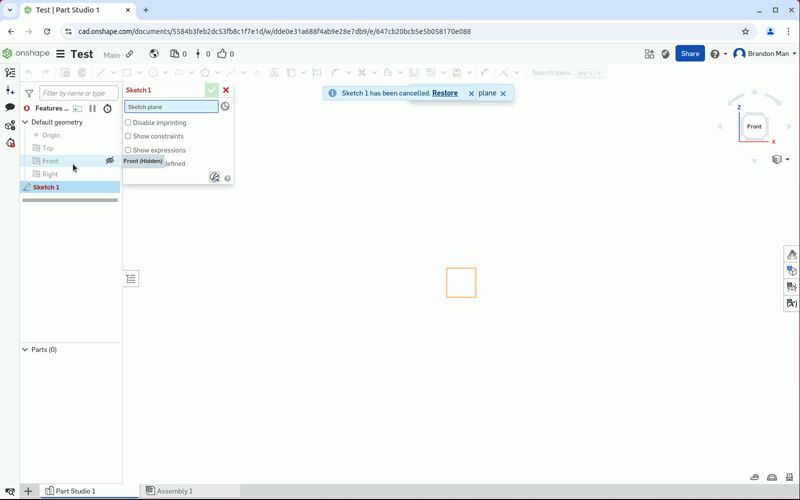
click(73, 163)
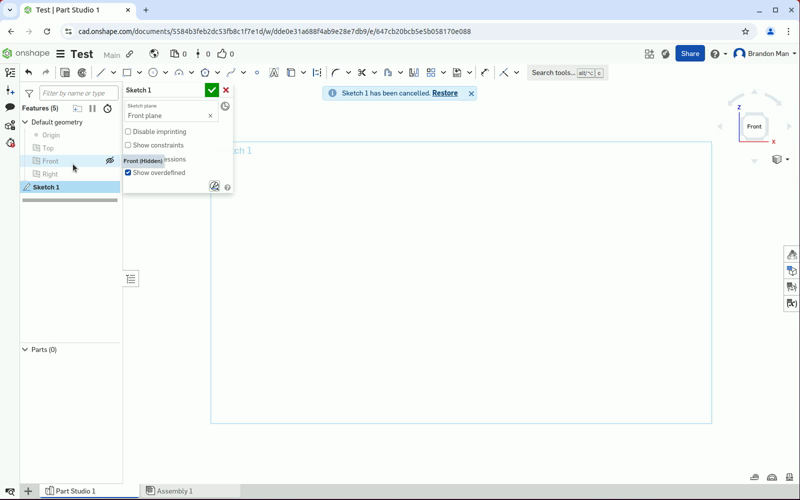
mouse_move(73, 352)
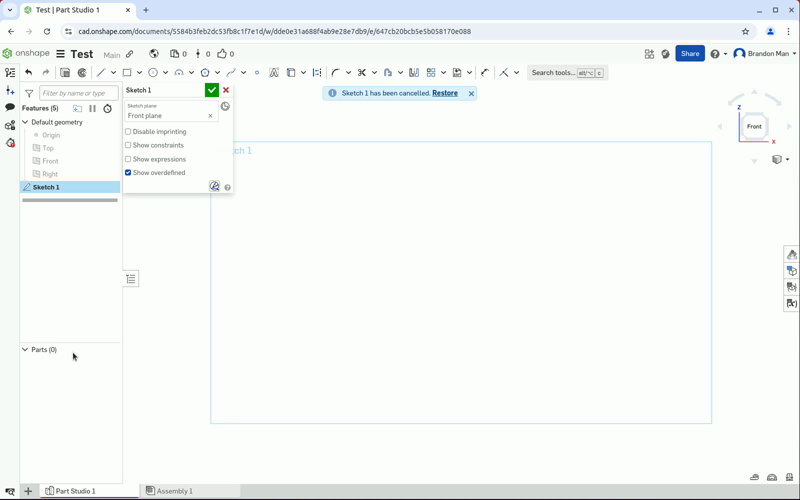
key(y)
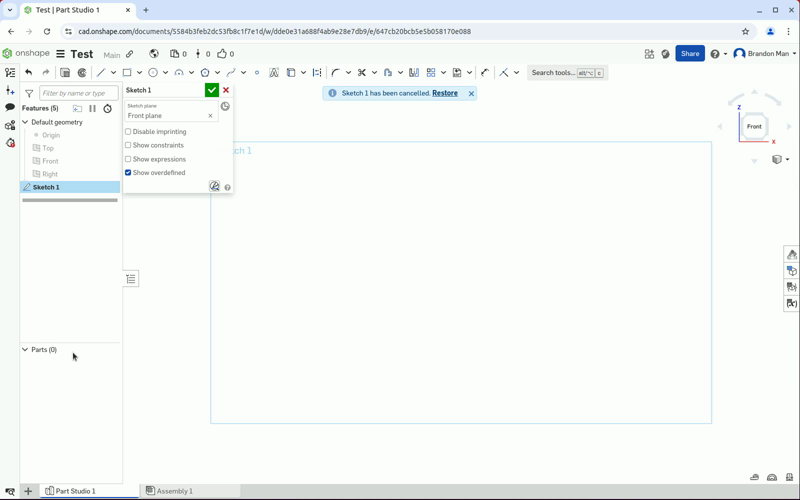
key(l)
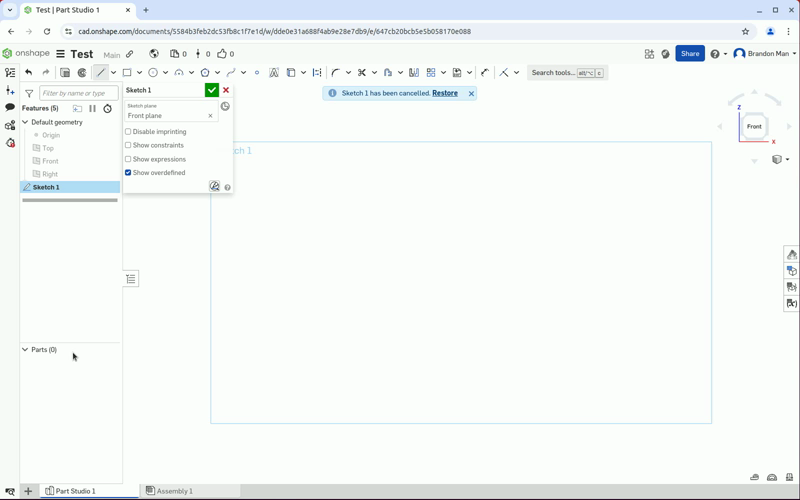
key_down(shift)
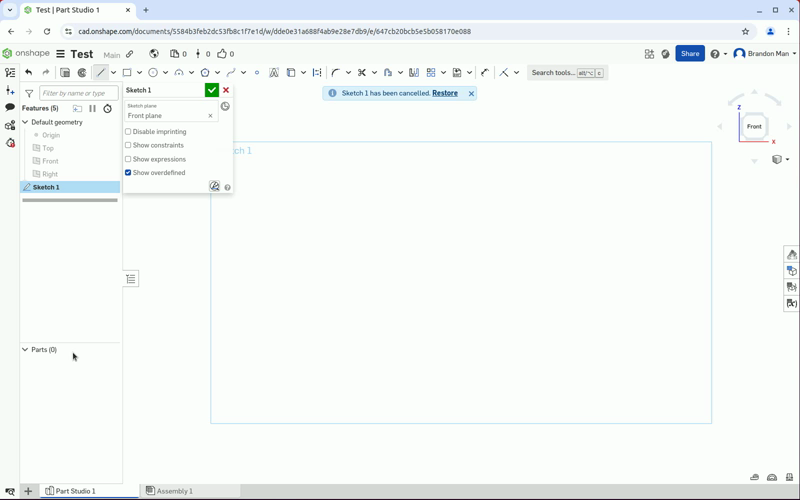
mouse_move(371, 315)
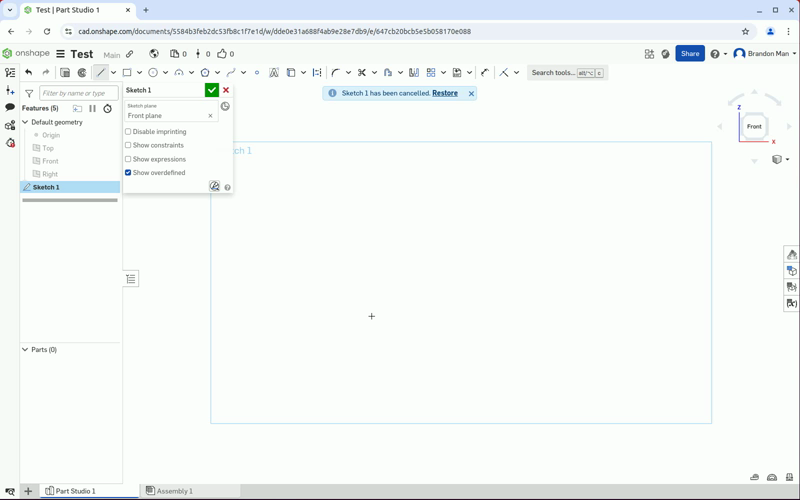
click(371, 315)
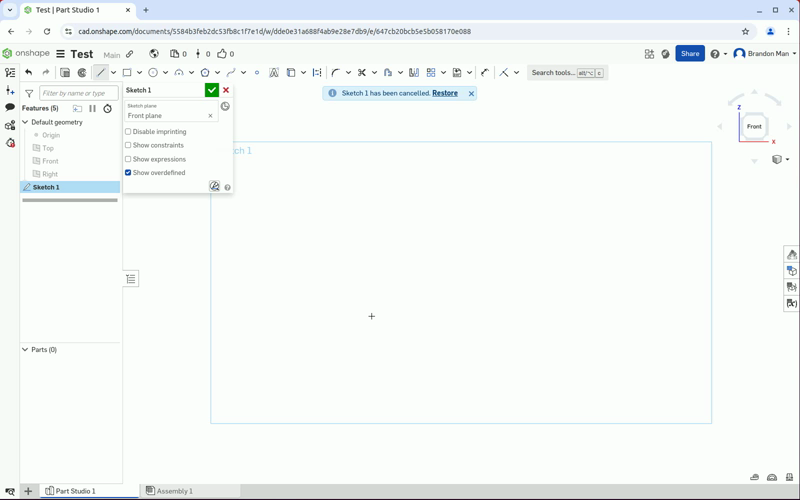
key_up(shift)
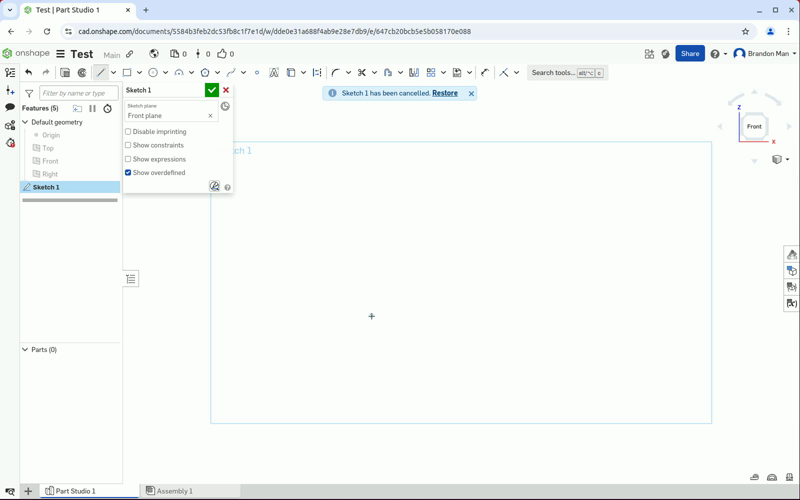
key_down(shift)
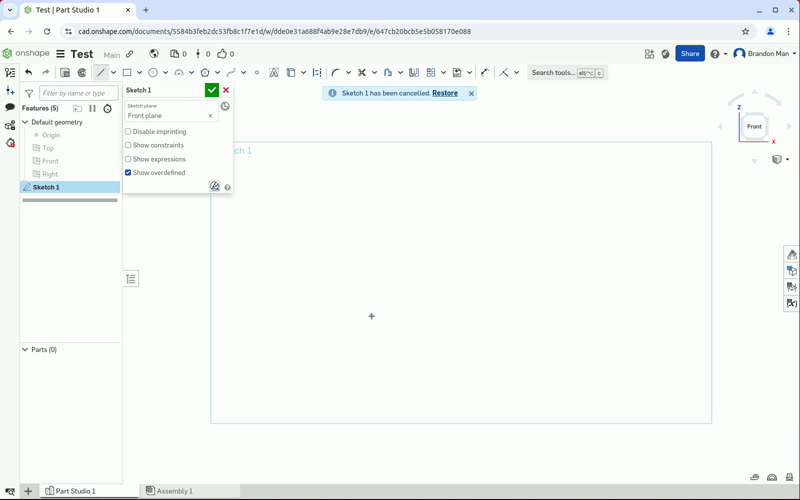
mouse_move(549, 315)
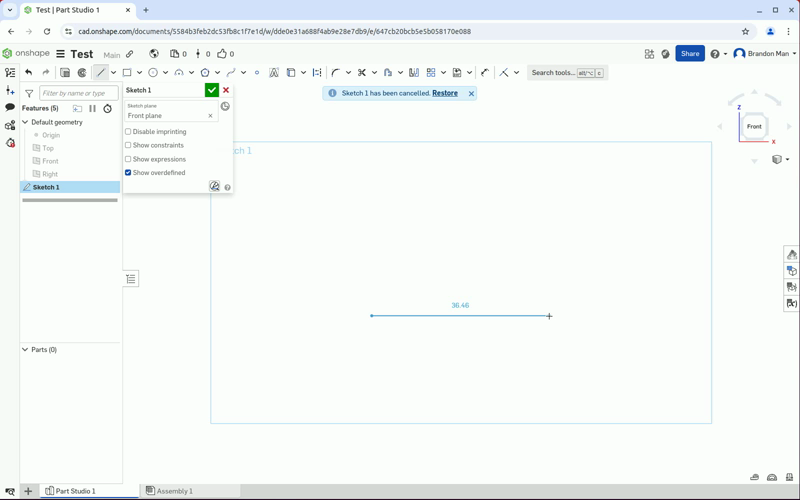
click(549, 315)
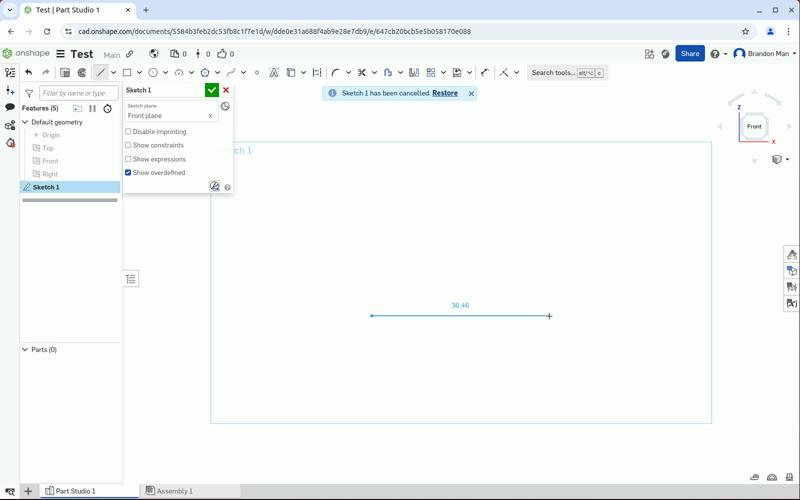
key_up(shift)
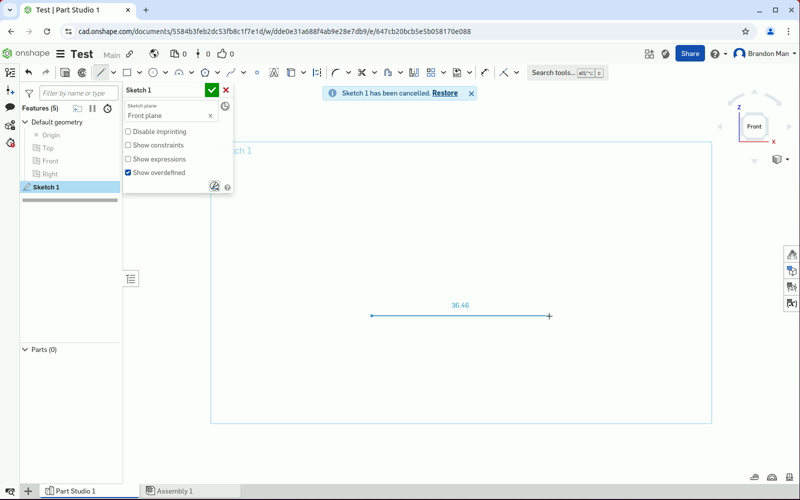
key_down(shift)
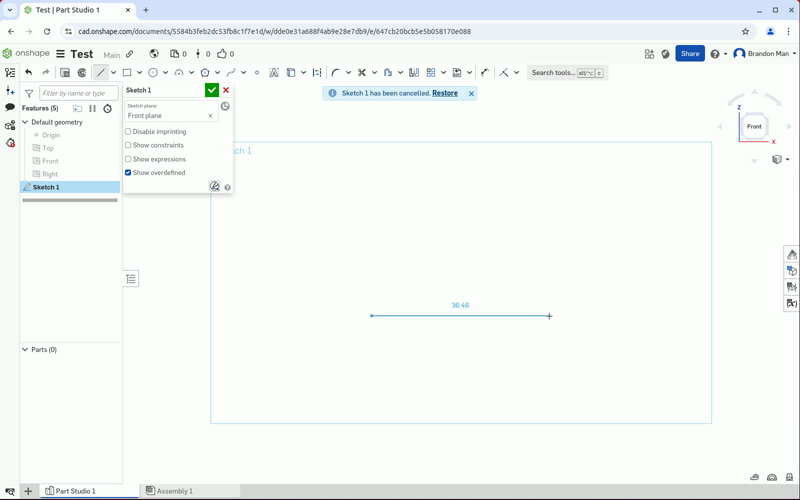
mouse_move(549, 250)
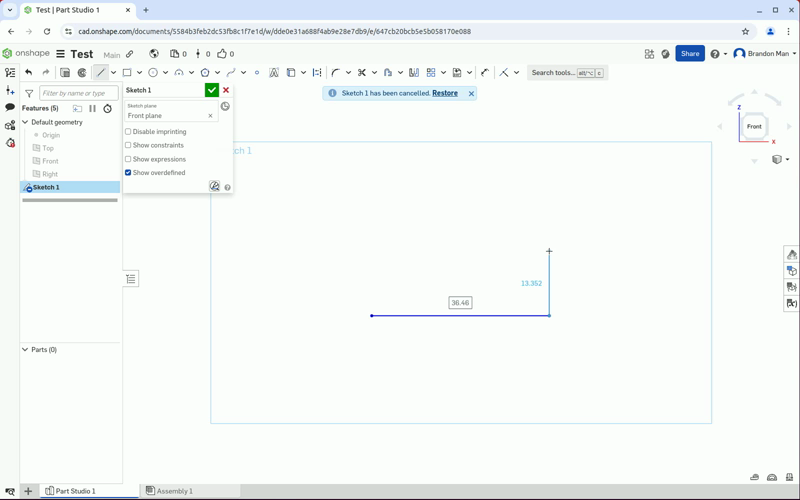
click(549, 250)
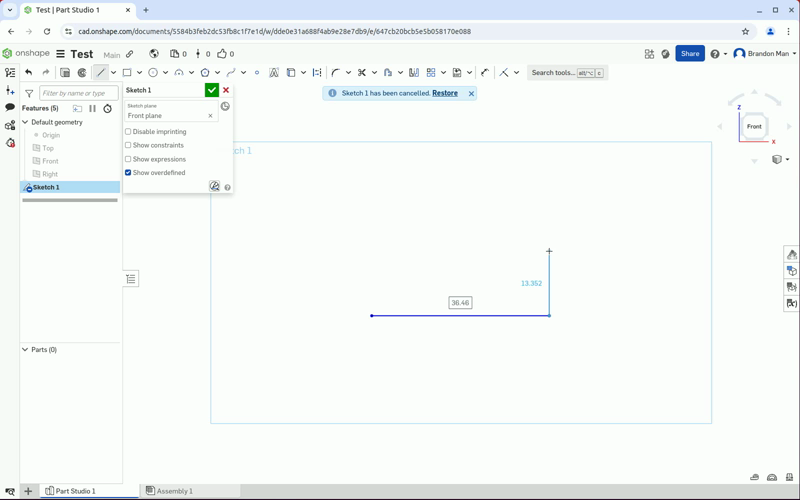
key_up(shift)
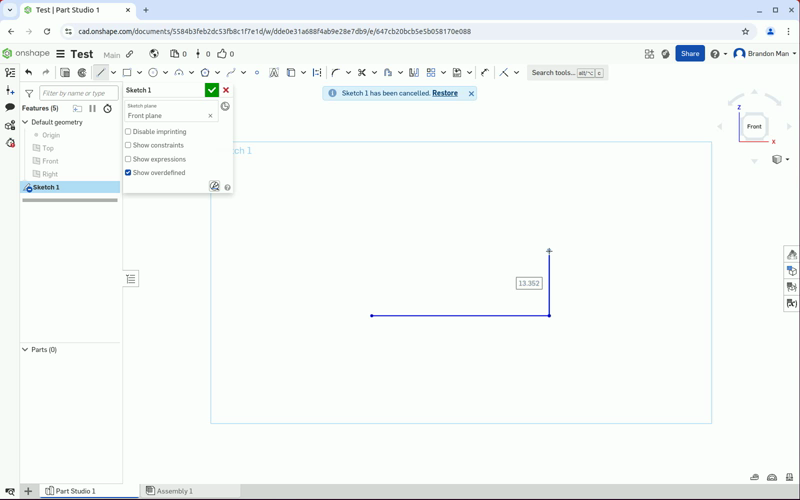
key_down(shift)
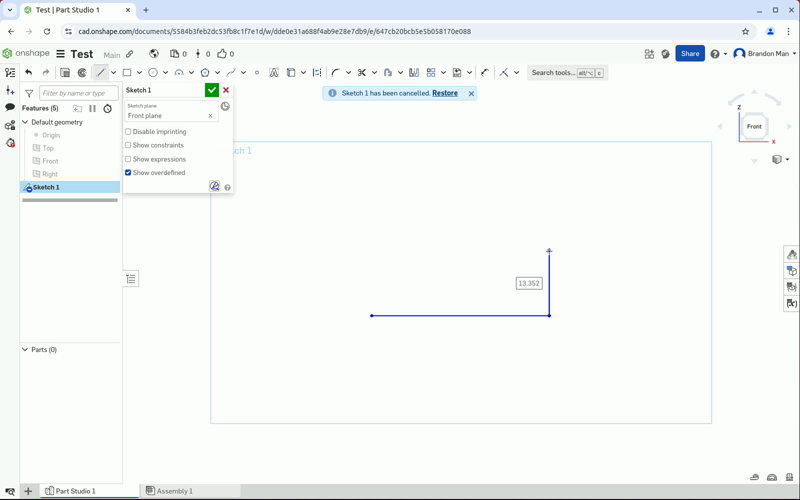
mouse_move(371, 250)
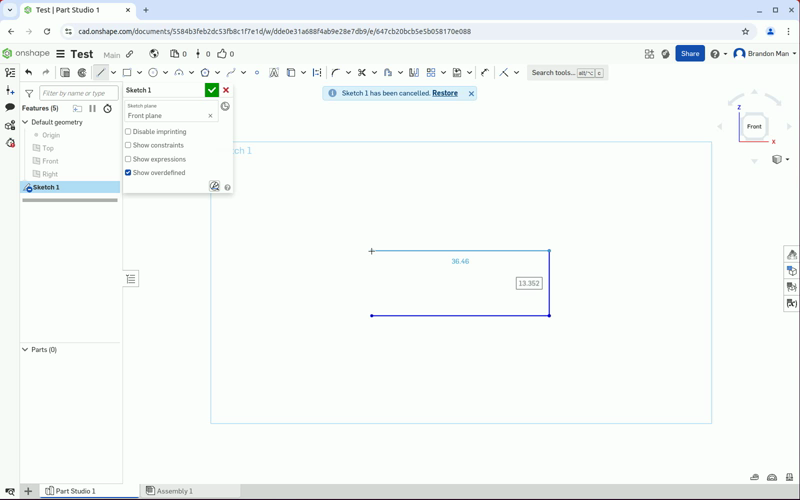
click(371, 250)
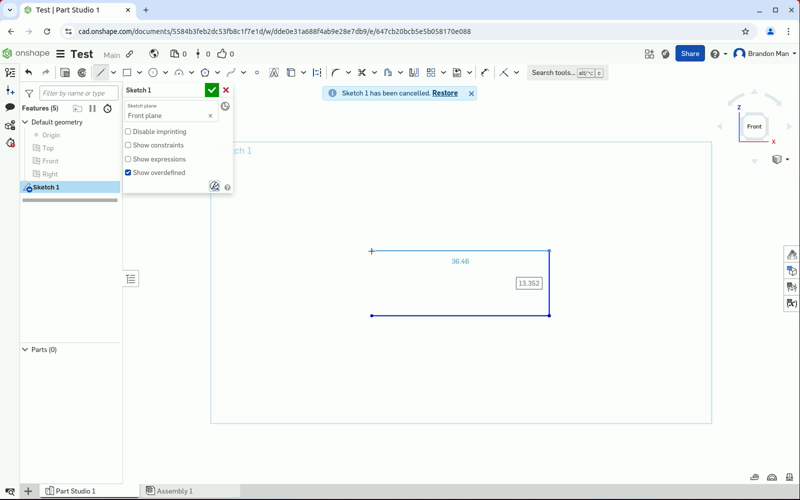
key_up(shift)
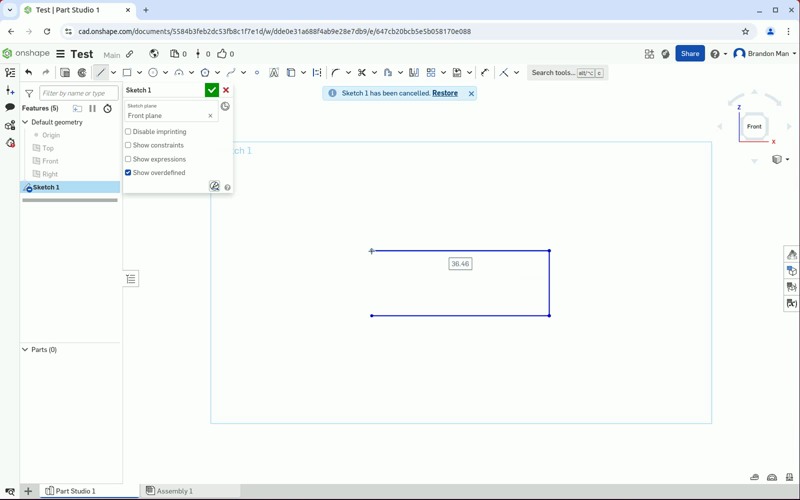
key_down(shift)
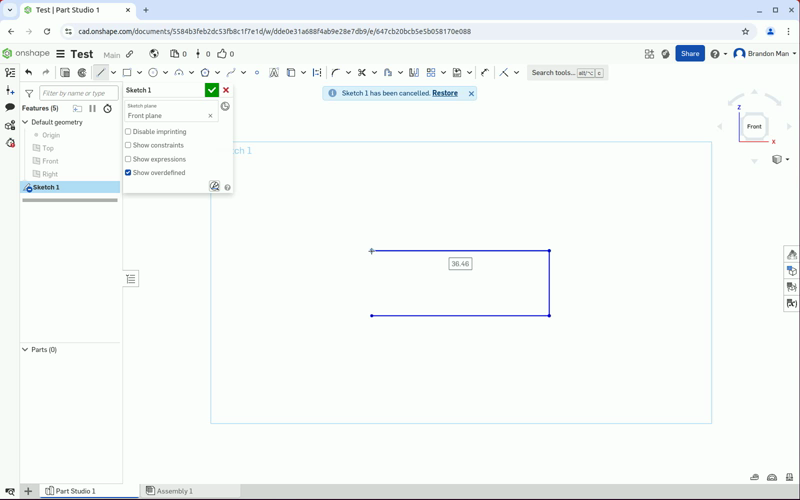
mouse_move(371, 315)
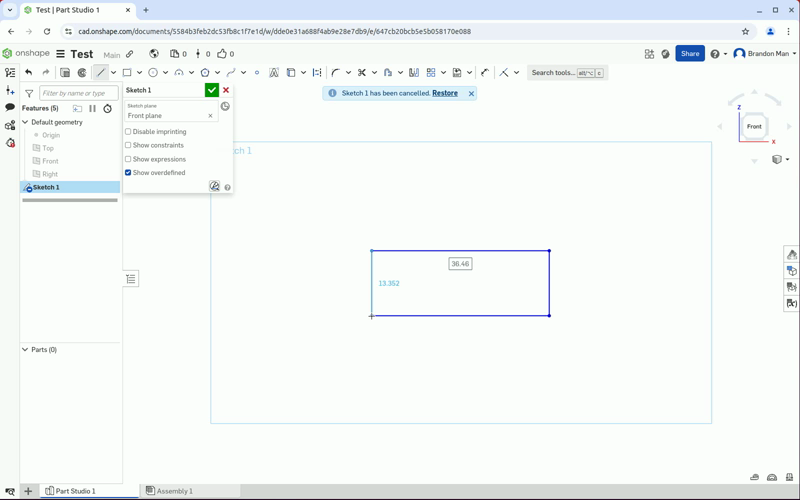
key_up(shift)
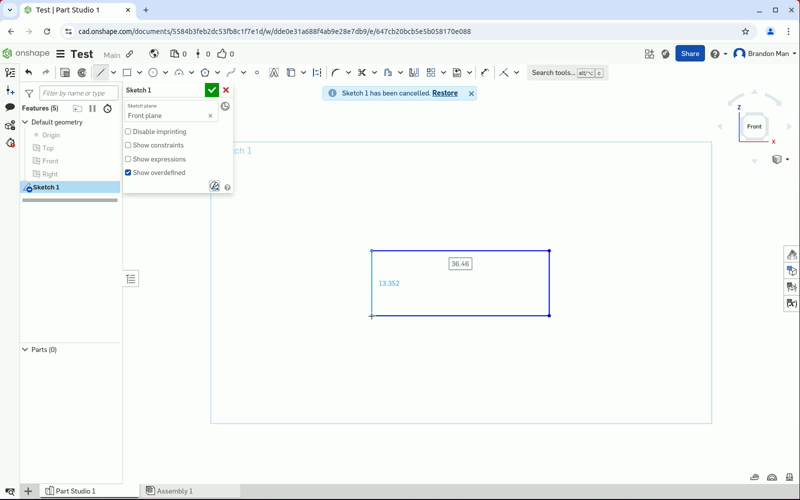
click(371, 315)
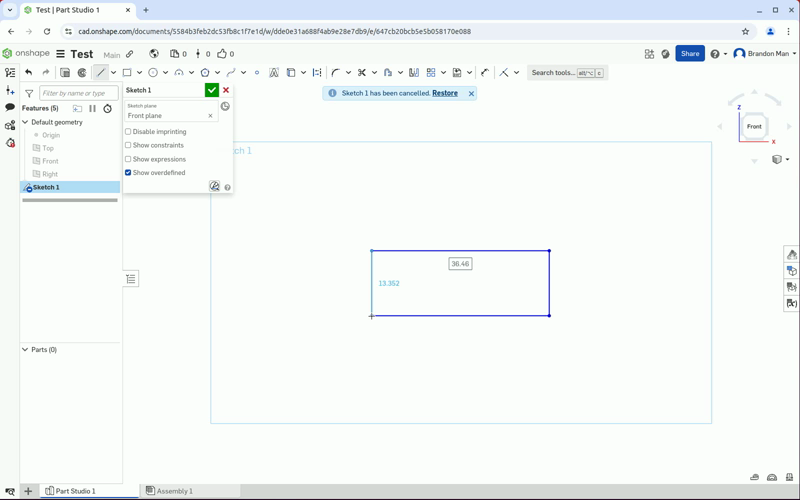
key(esc)
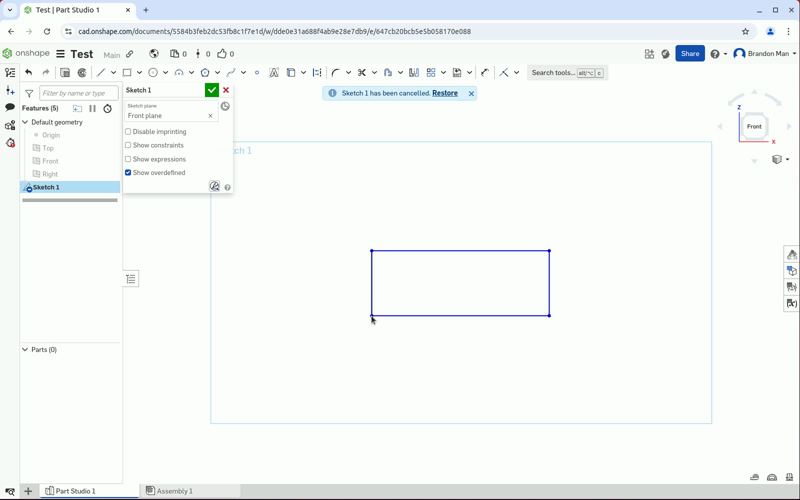
key(l)
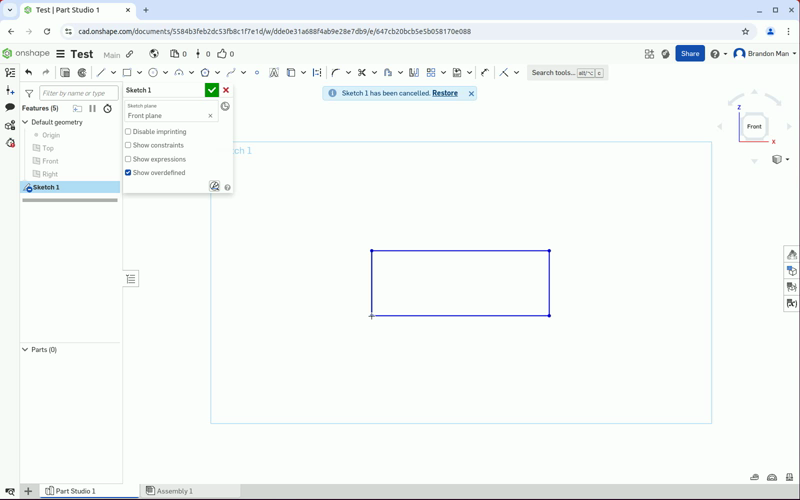
key_down(shift)
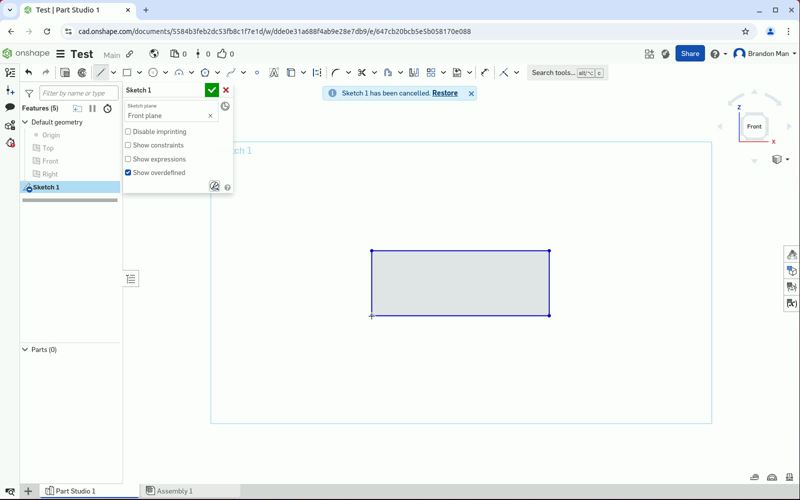
mouse_move(382, 306)
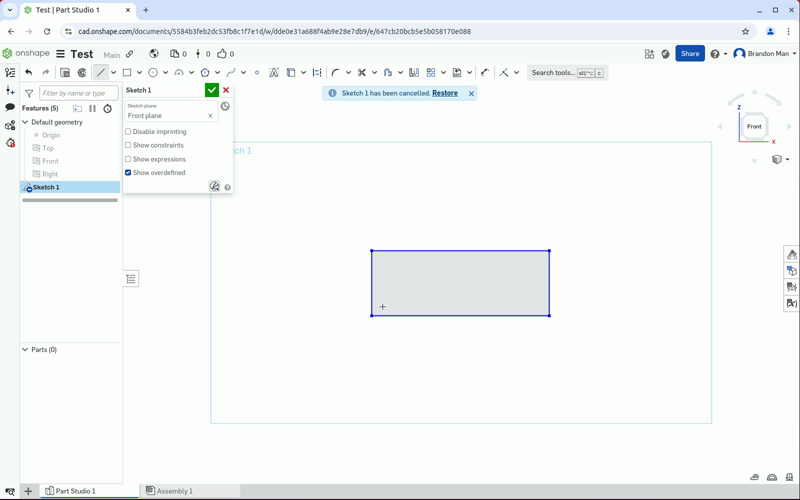
click(382, 306)
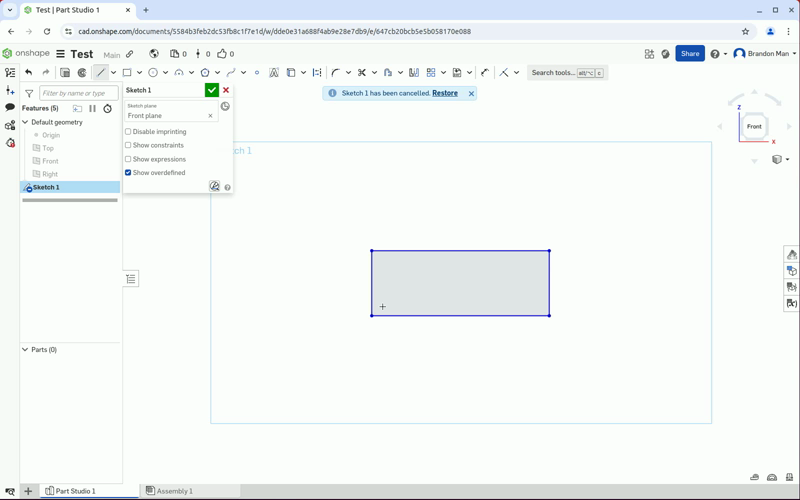
key_up(shift)
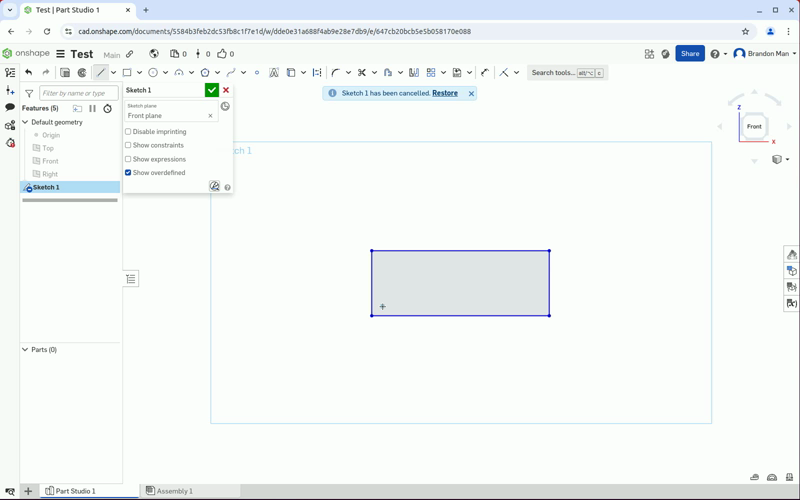
key_down(shift)
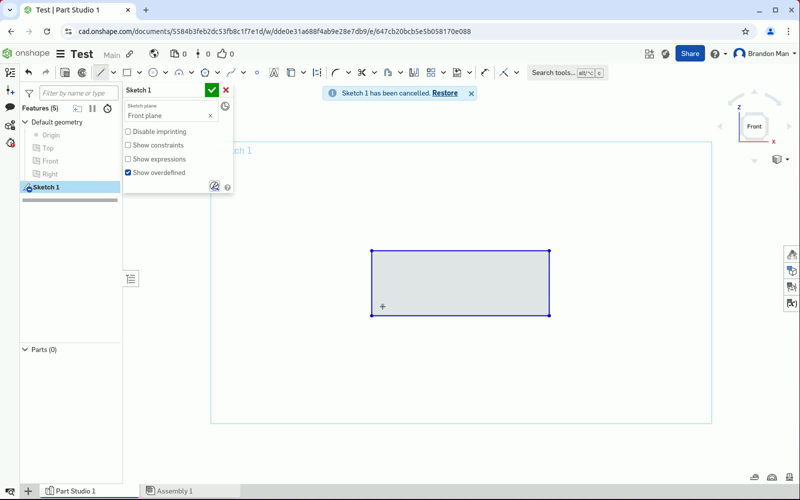
mouse_move(537, 306)
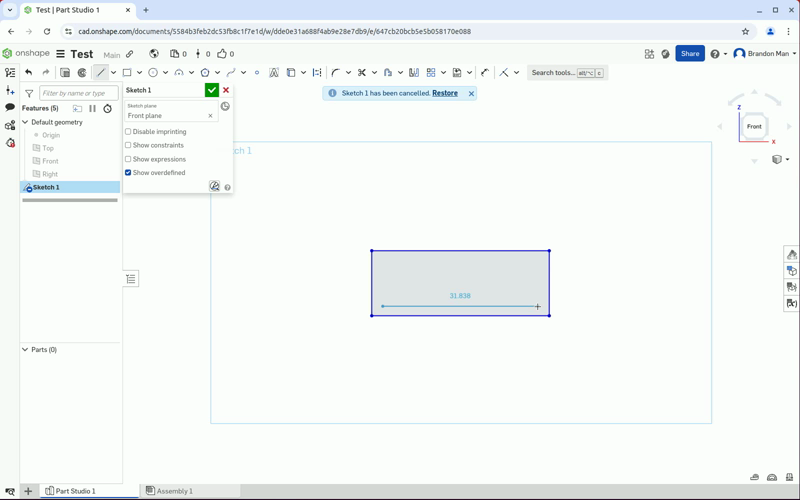
click(537, 306)
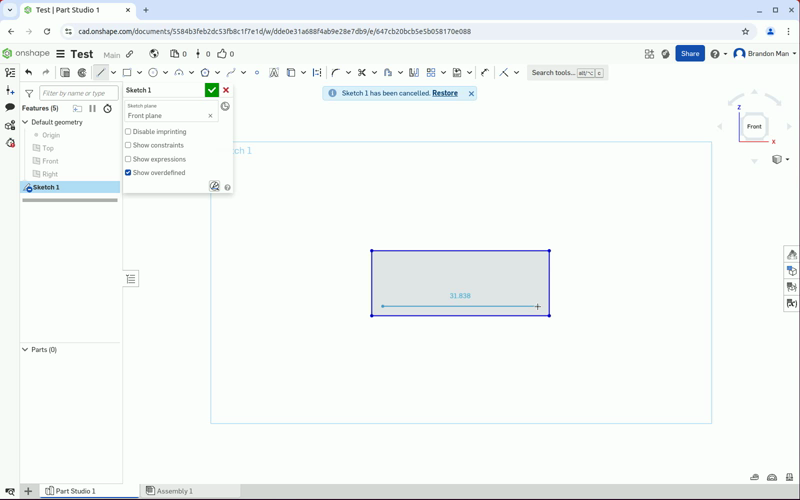
key_up(shift)
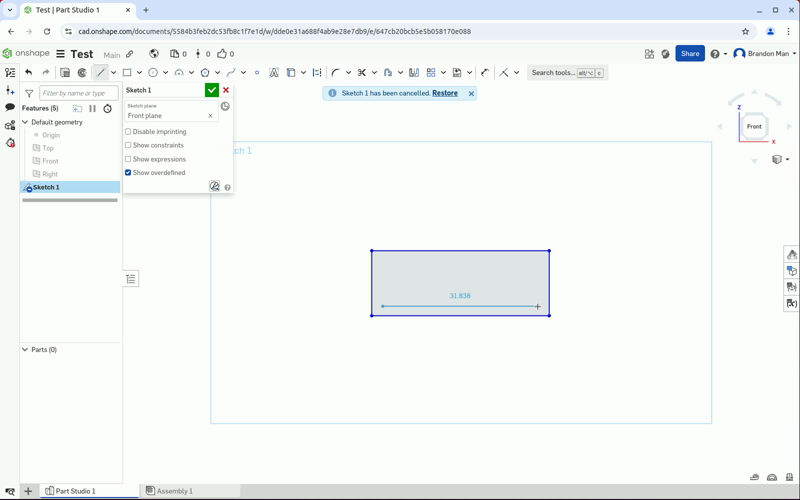
key_down(shift)
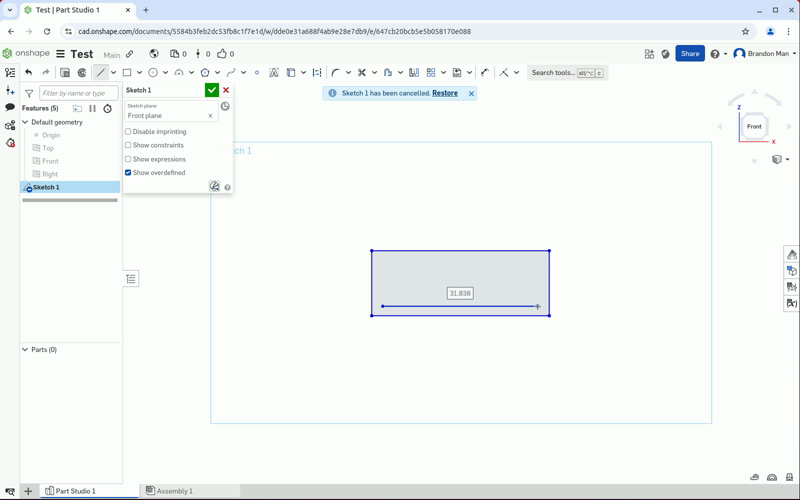
mouse_move(567, 306)
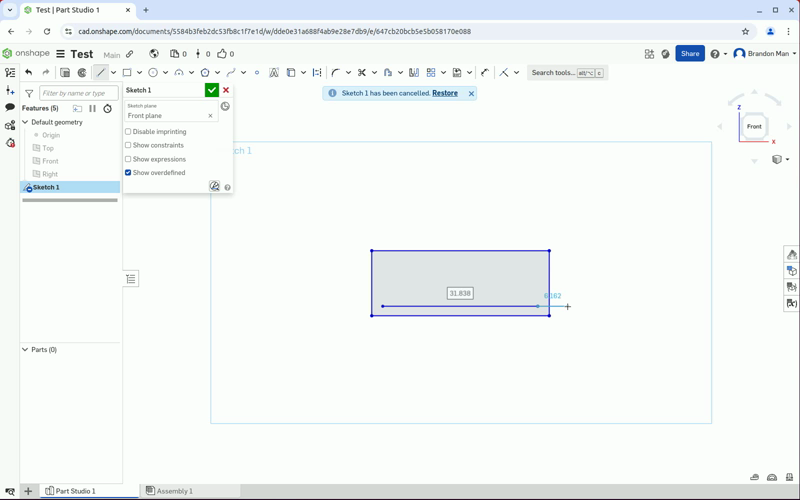
mouse_move(537, 259)
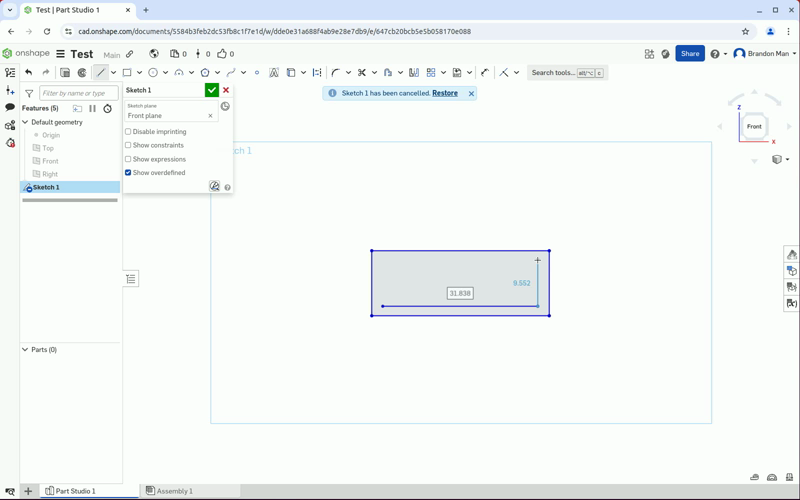
click(537, 259)
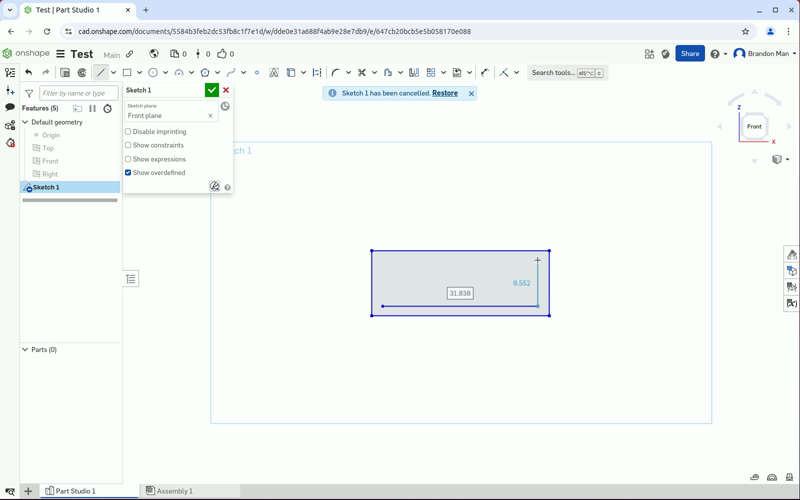
key_up(shift)
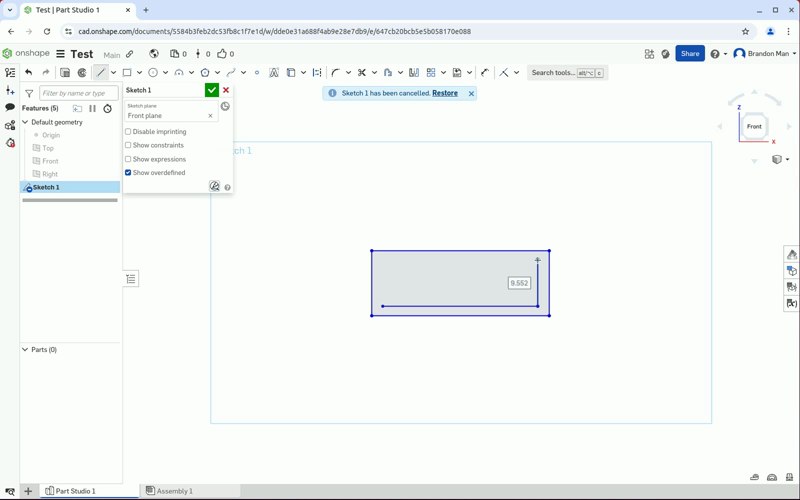
key_down(shift)
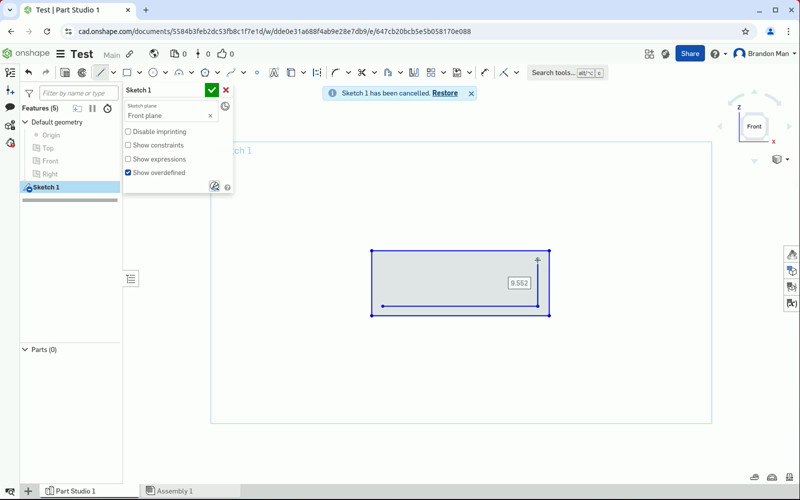
mouse_move(382, 259)
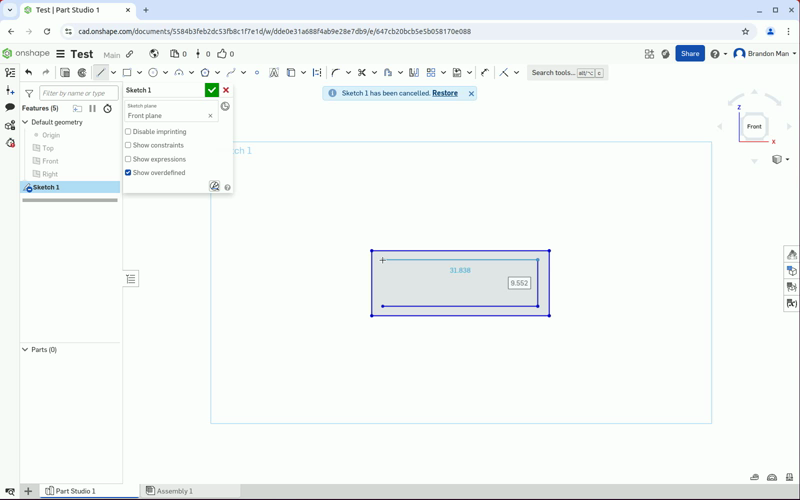
click(382, 259)
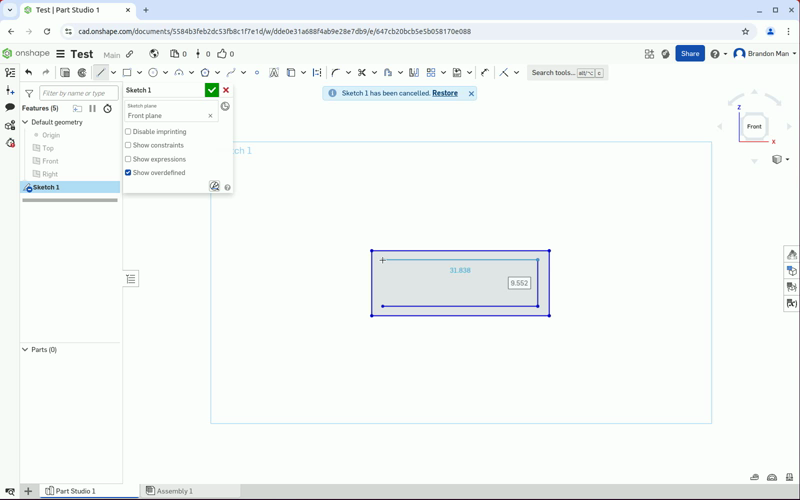
key_up(shift)
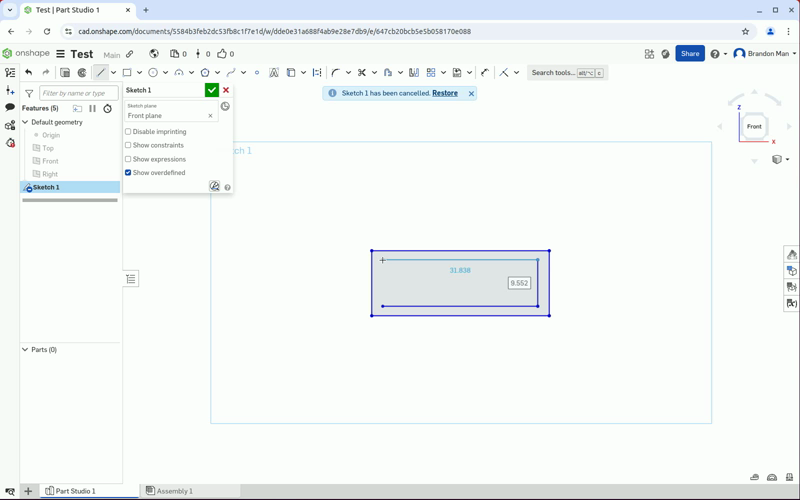
mouse_move(412, 259)
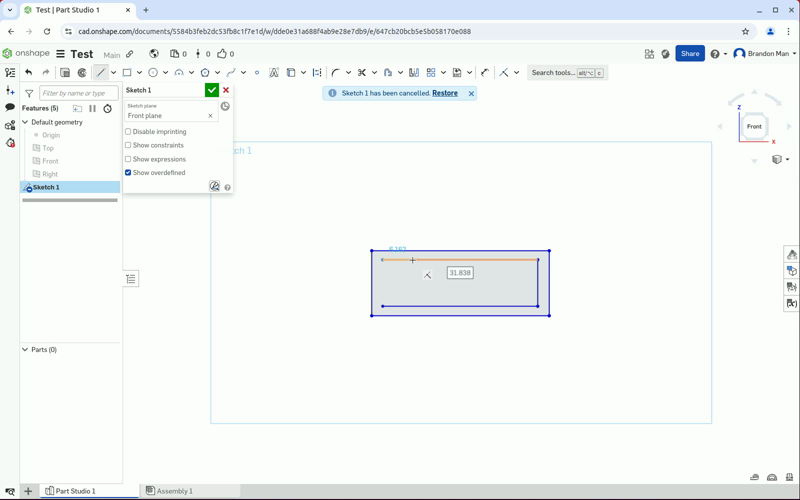
key_down(shift)
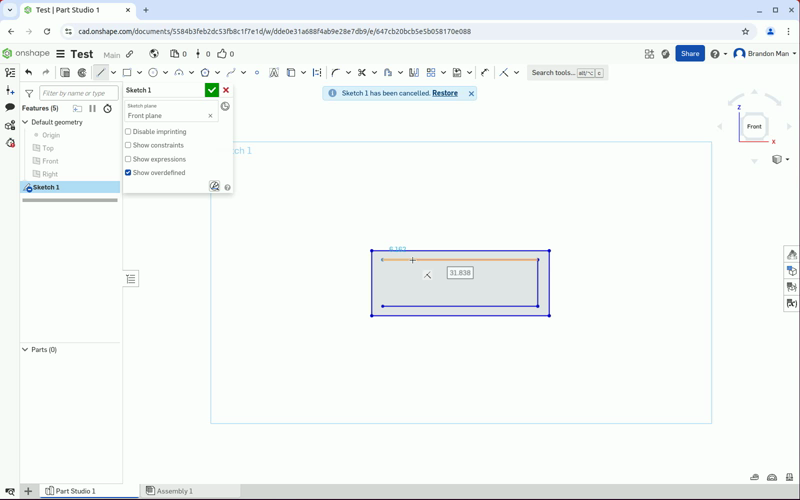
mouse_move(382, 306)
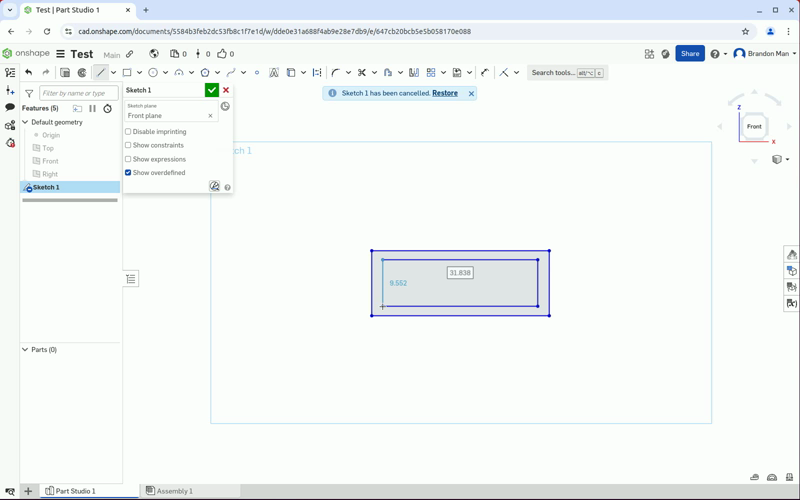
key_up(shift)
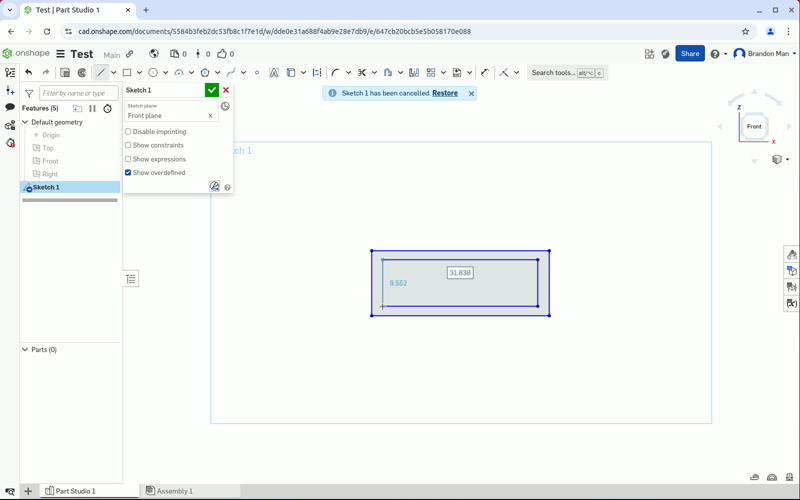
click(382, 306)
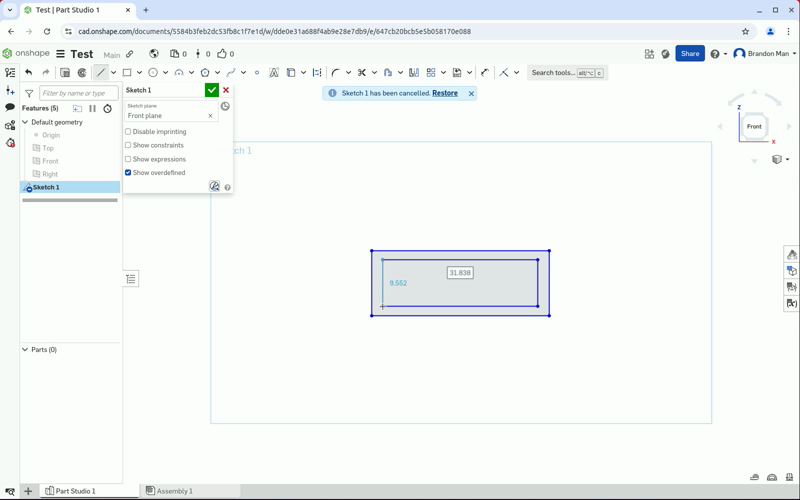
key(esc)
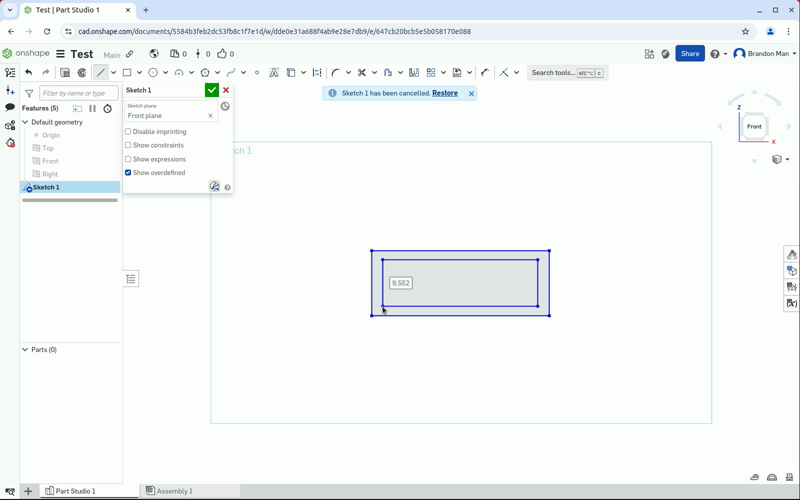
mouse_move(388, 311)
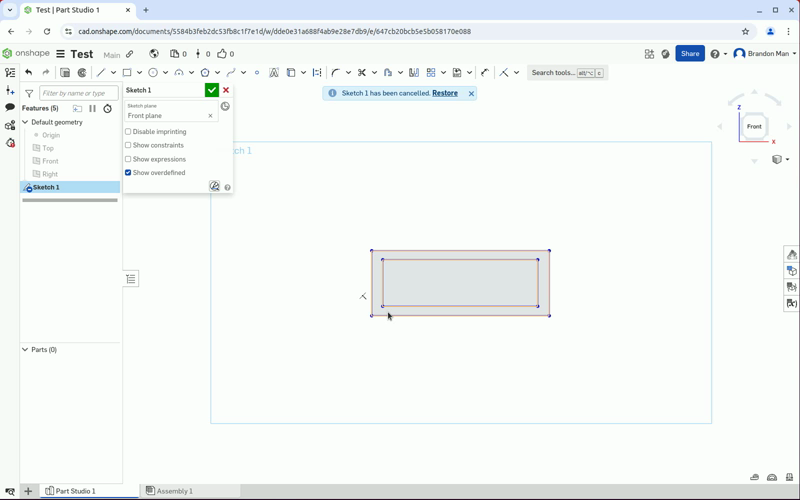
click(388, 311)
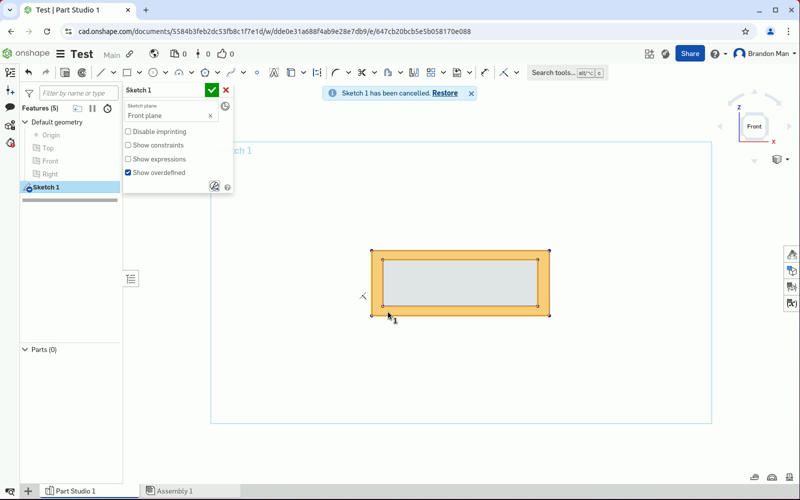
mouse_move(73, 352)
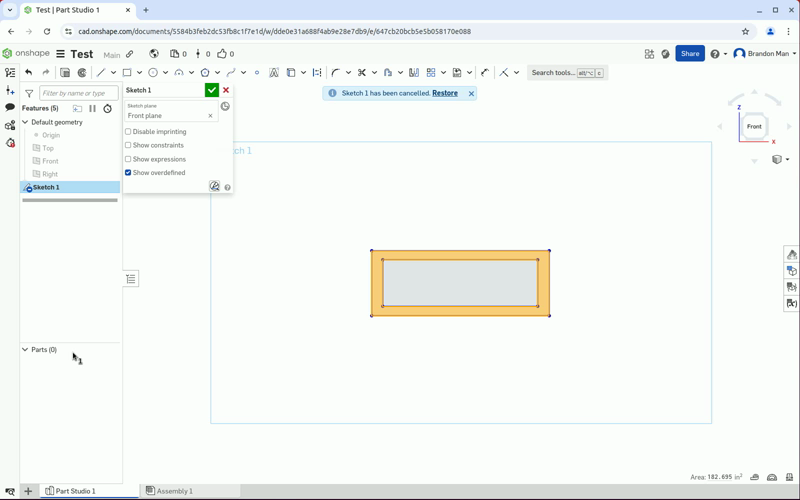
key(shift+y)
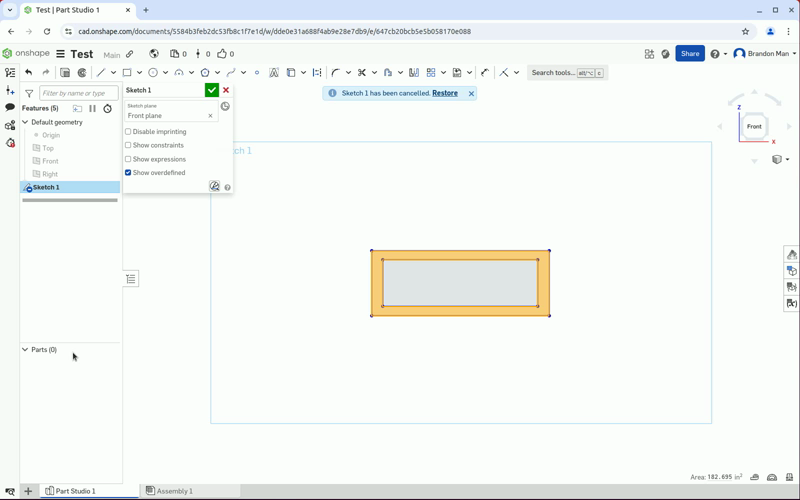
key(shift+e)
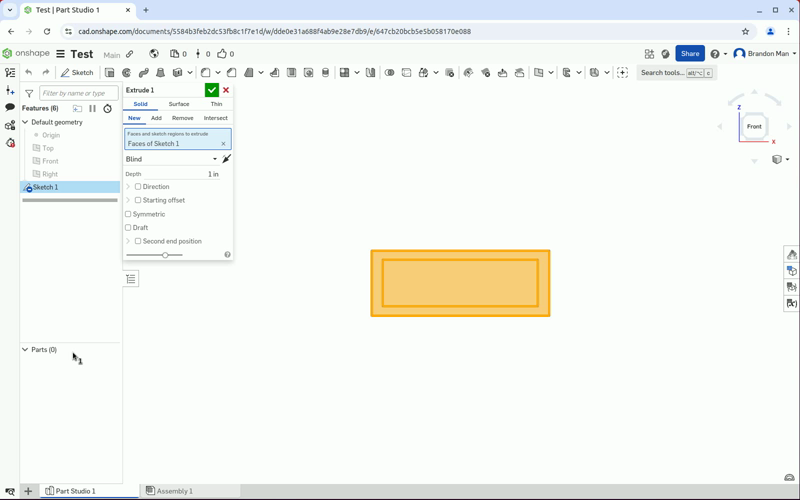
mouse_move(143, 106)
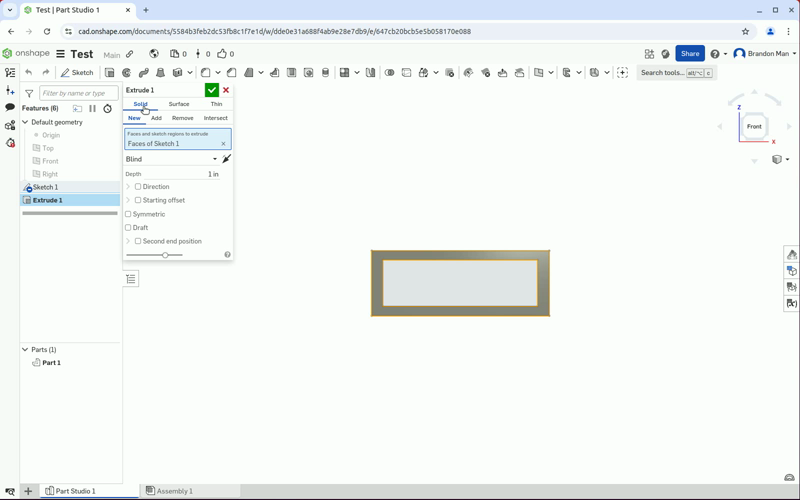
click(143, 106)
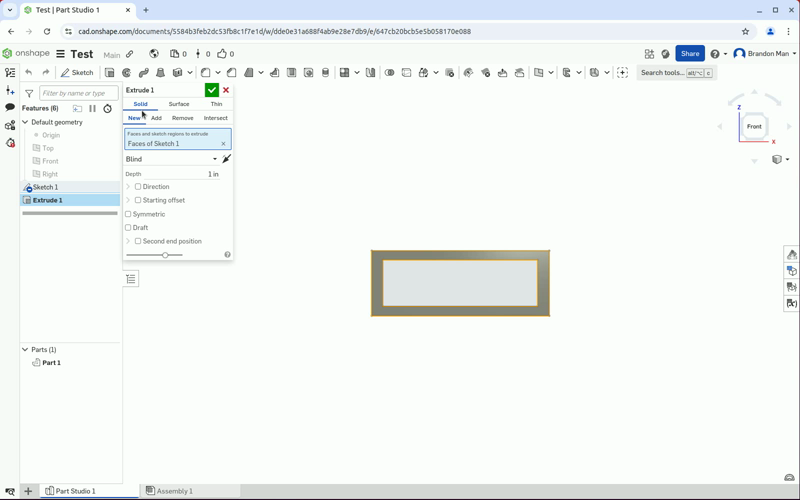
mouse_move(137, 120)
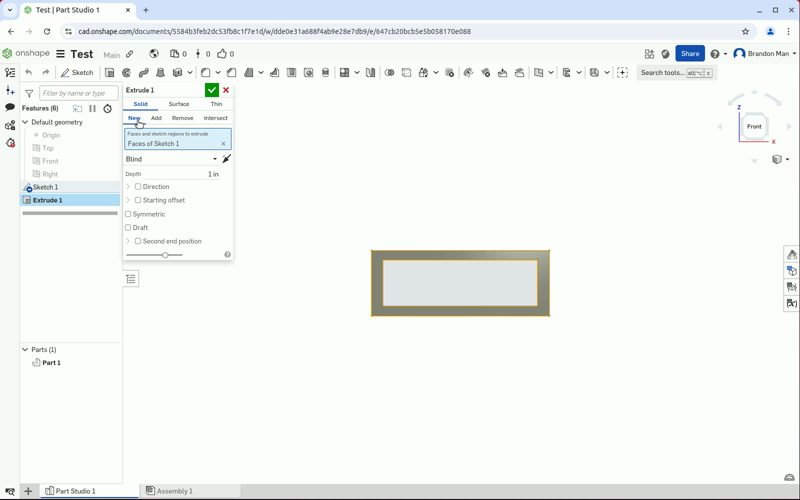
click(137, 120)
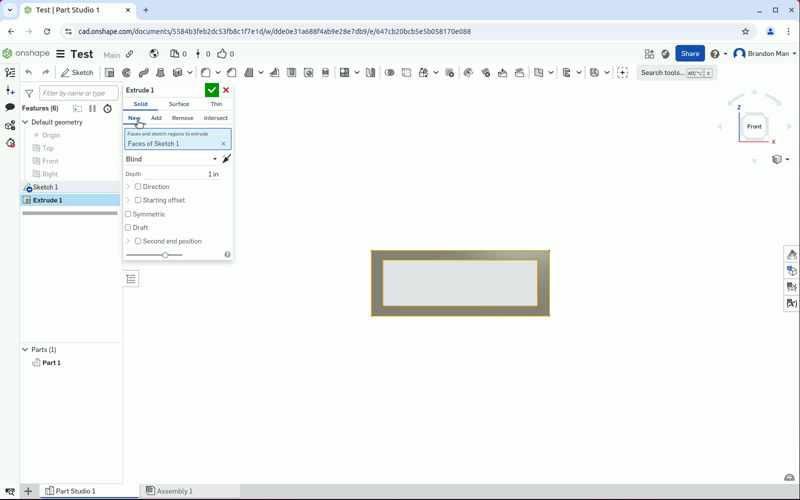
key(tab, 4)
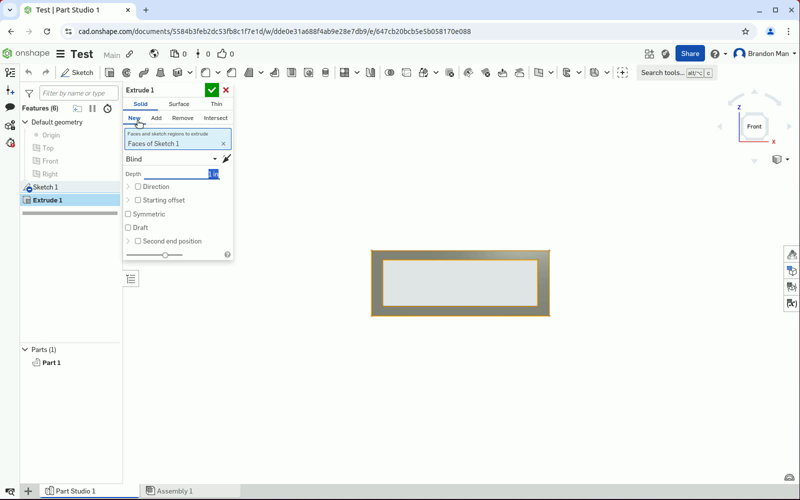
text(0.481)
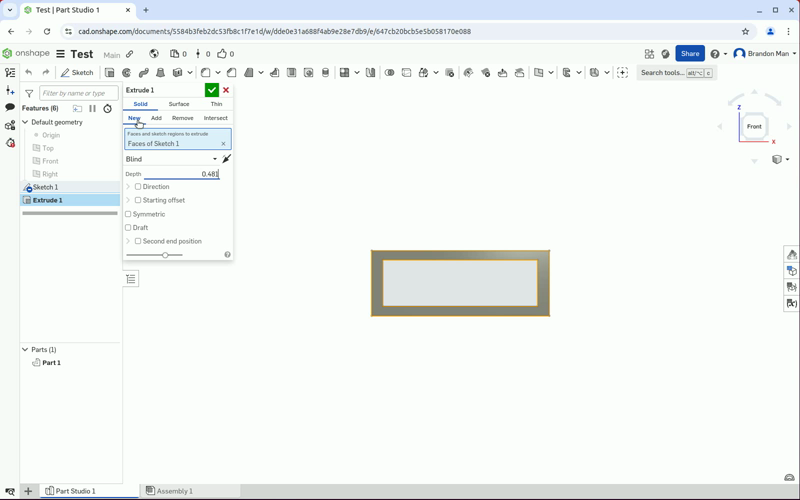
key(enter)
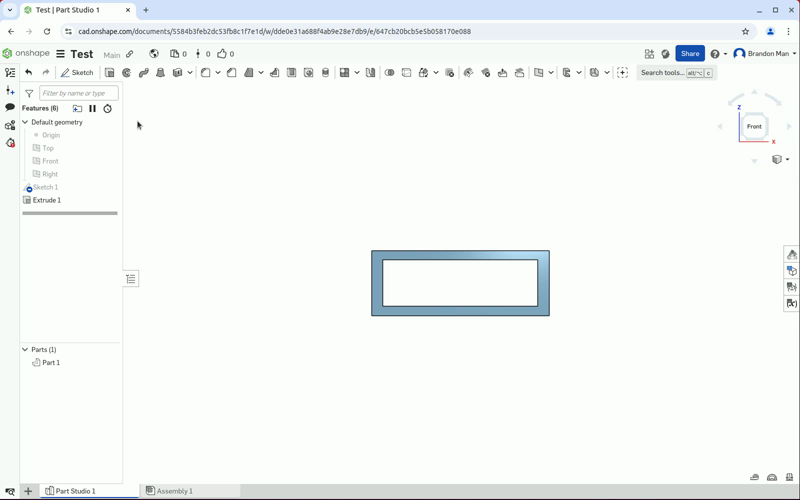
key(shift+h)
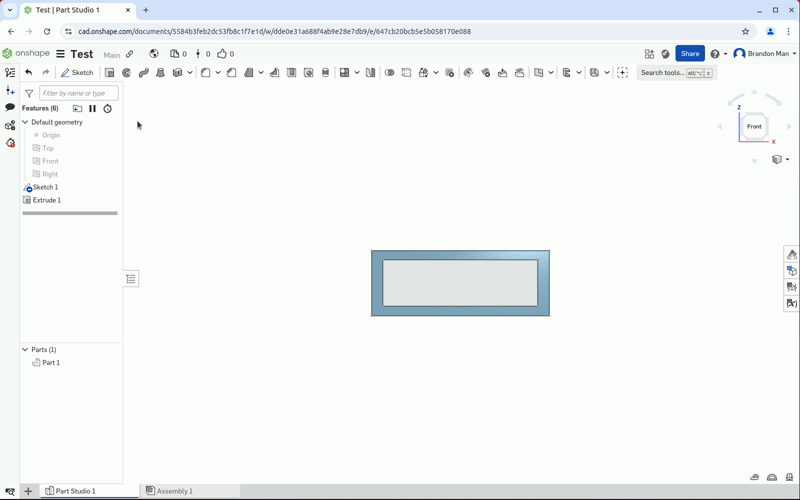
key(shift+h)
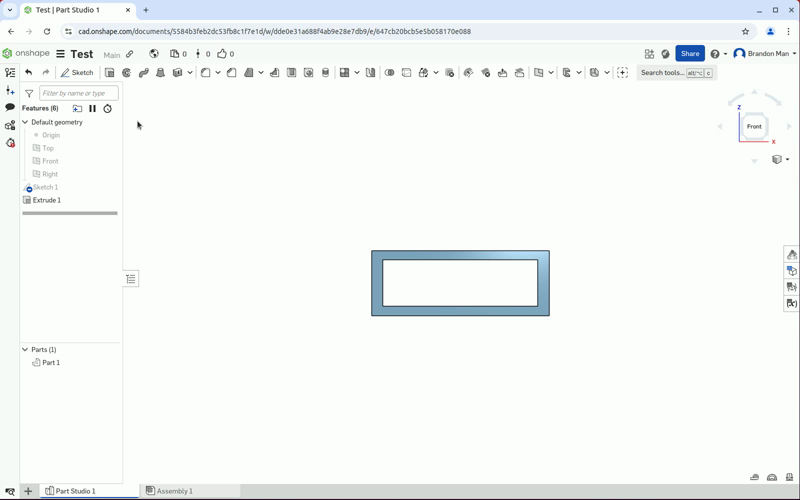
mouse_move(73, 189)
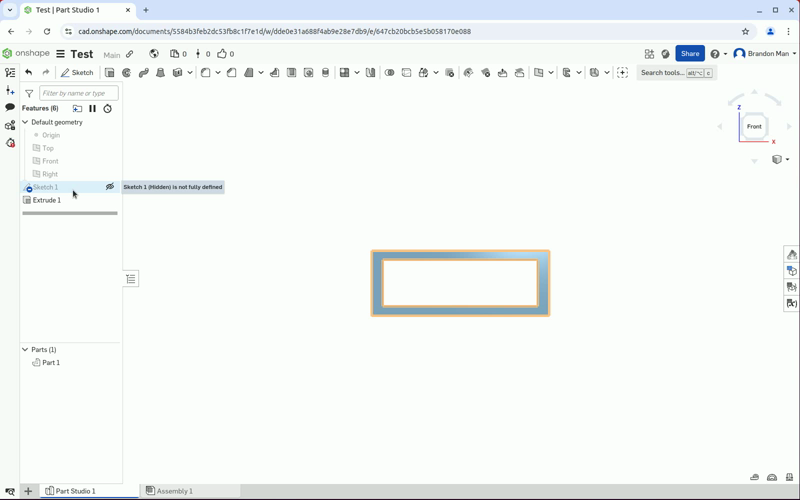
click(73, 189)
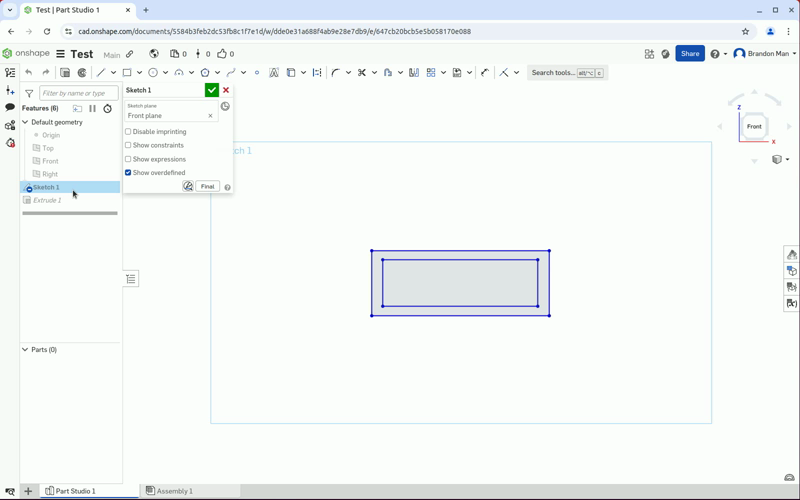
mouse_move(229, 92)
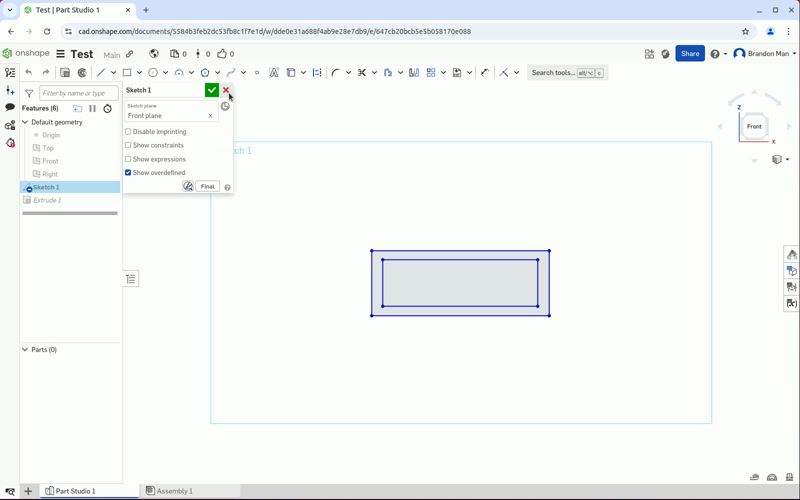
click(229, 92)
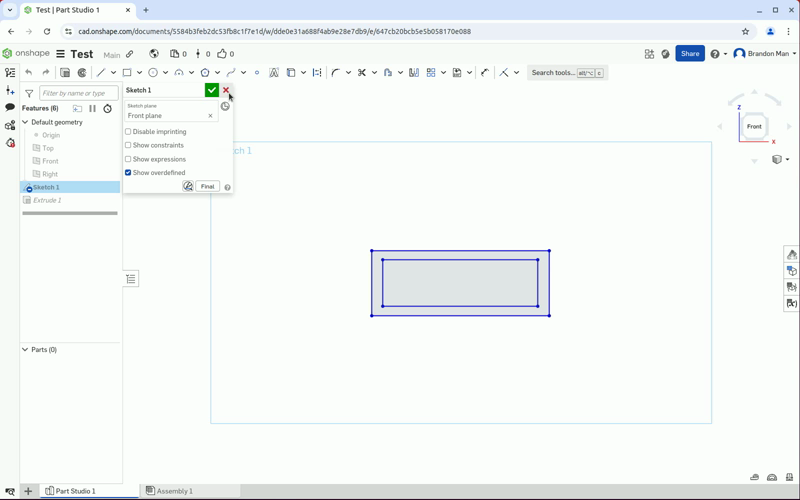
key(shift+s)
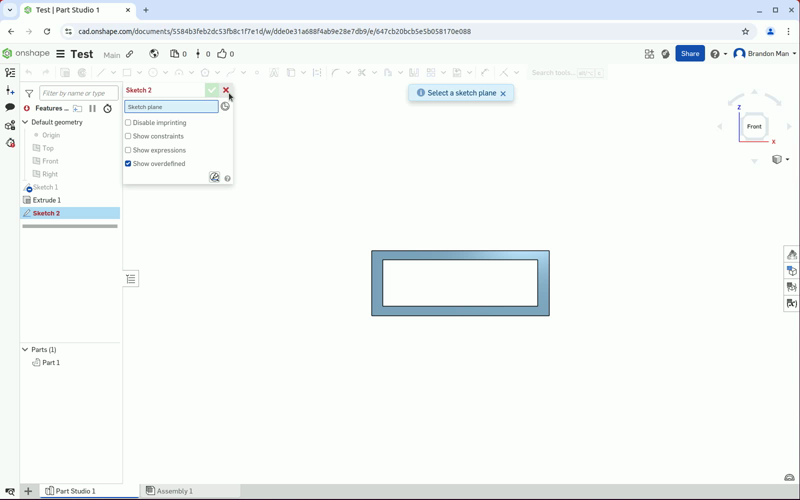
mouse_move(73, 163)
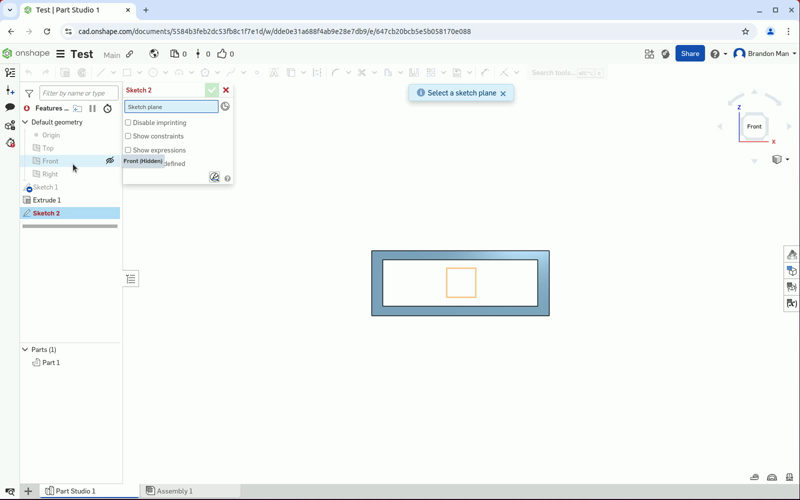
click(73, 163)
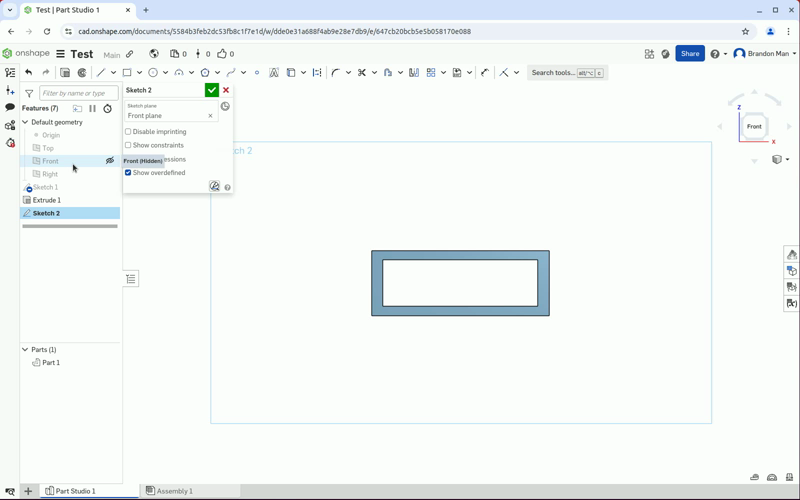
mouse_move(73, 352)
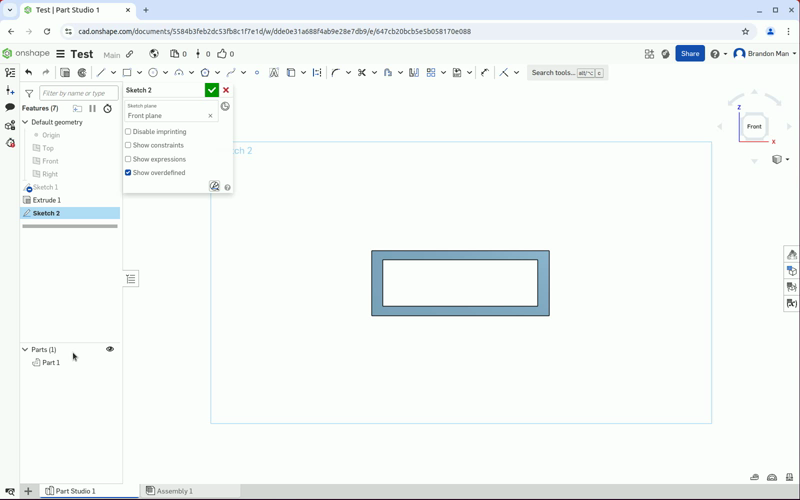
key(y)
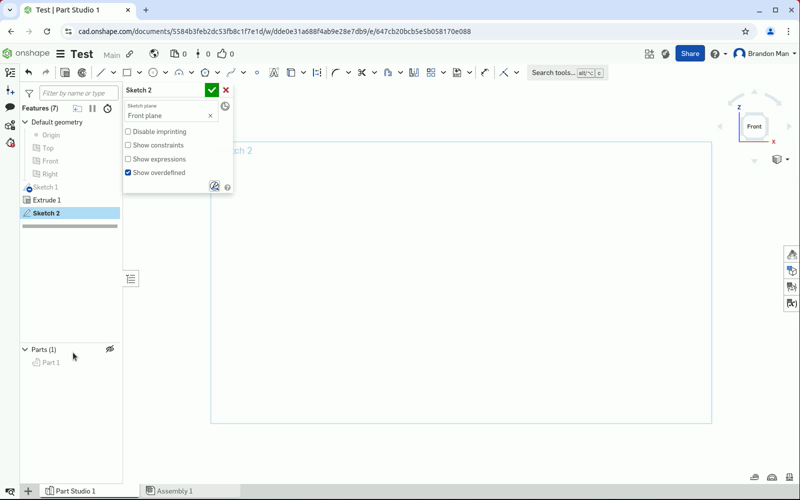
key(l)
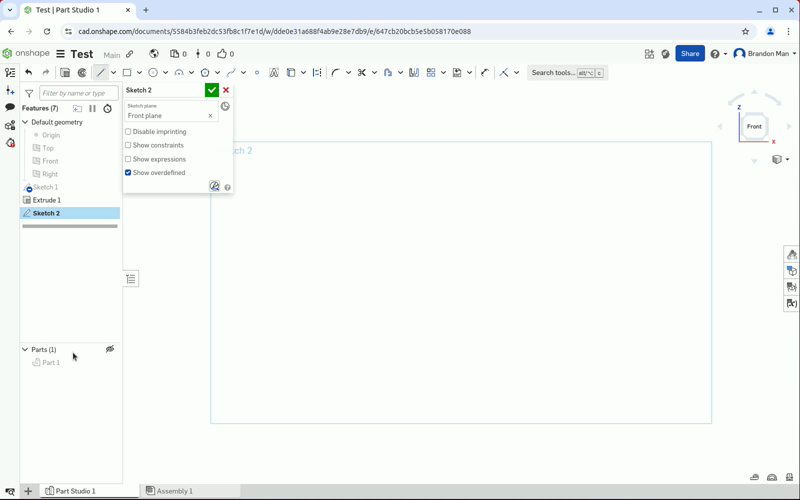
key_down(shift)
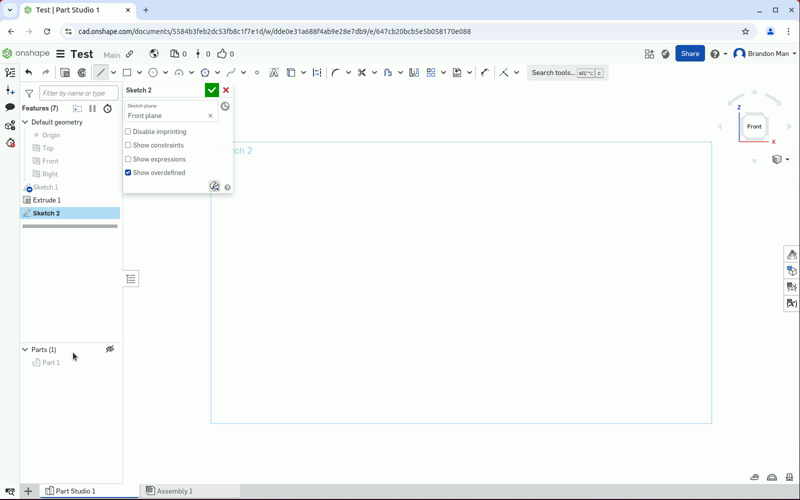
mouse_move(348, 320)
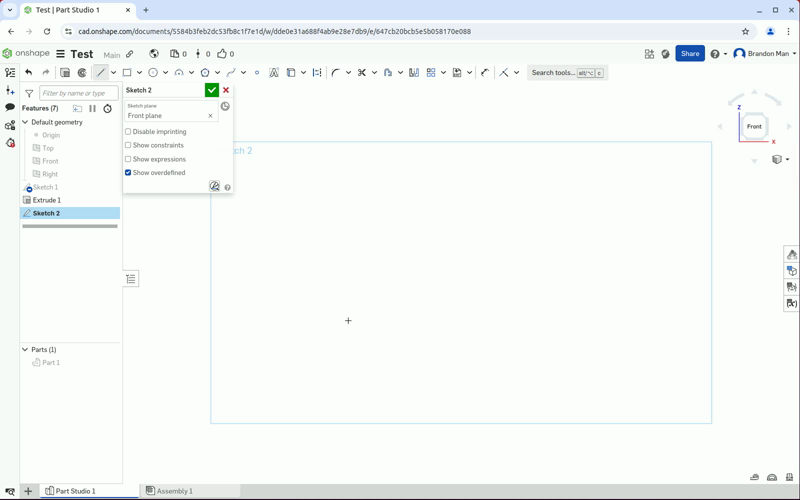
click(348, 320)
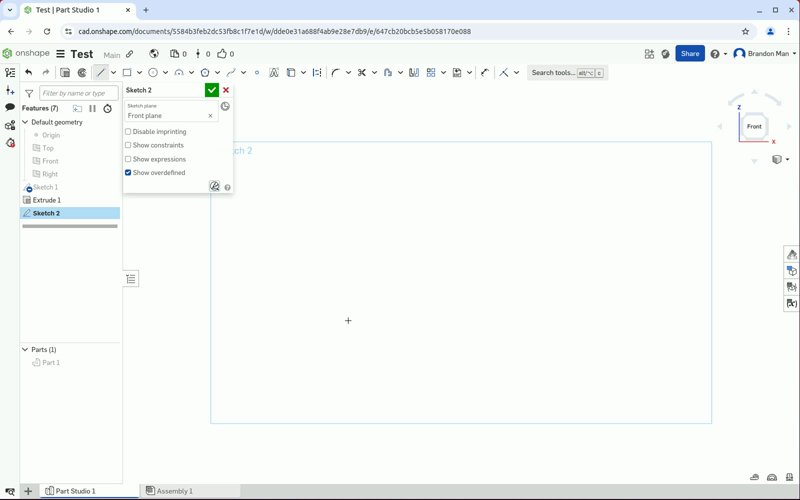
key_up(shift)
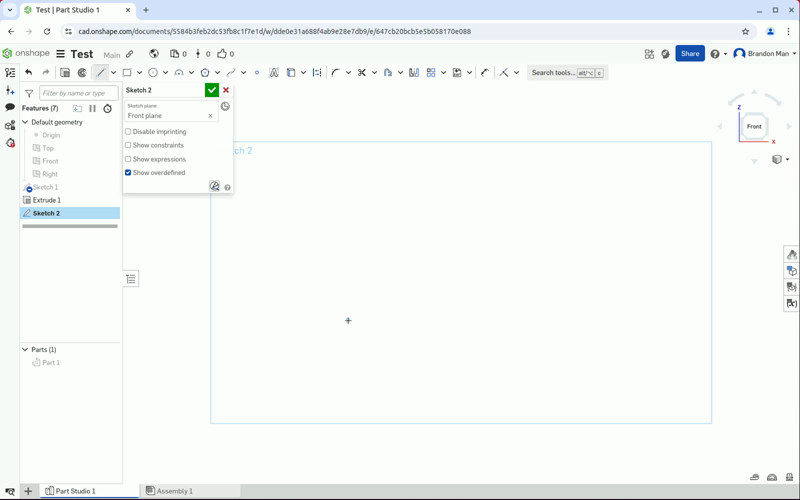
key_down(shift)
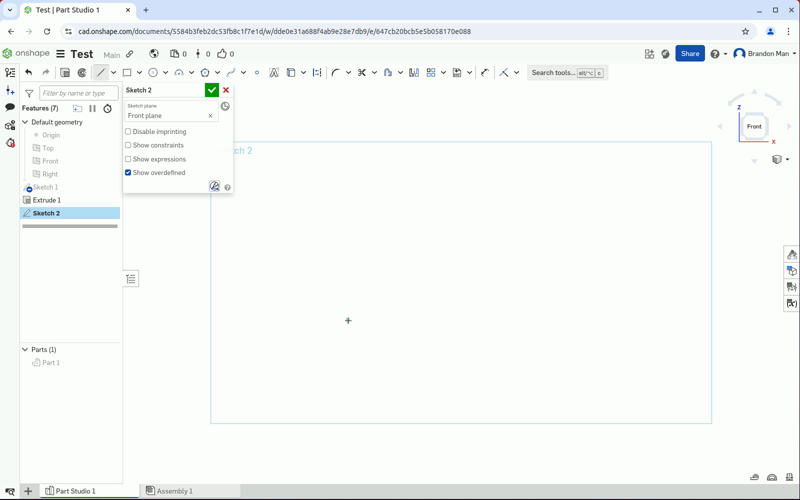
mouse_move(572, 320)
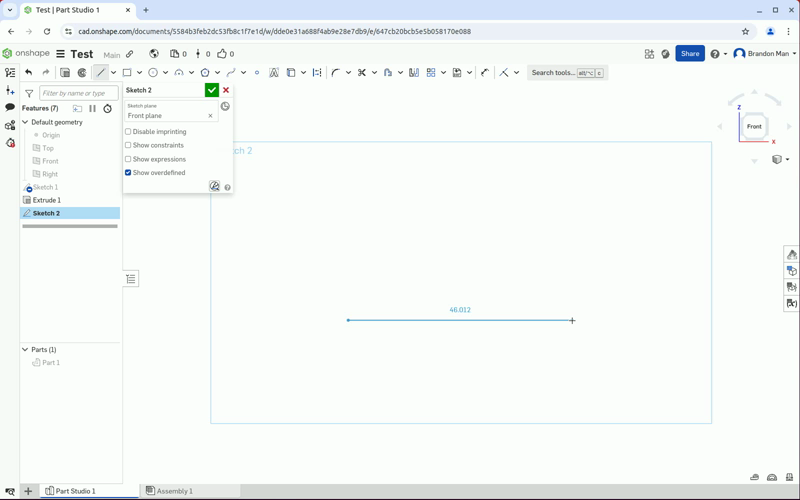
click(572, 320)
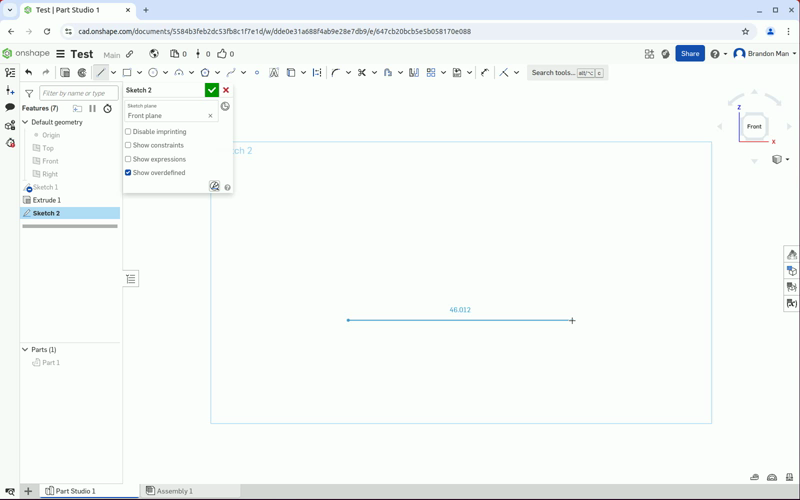
key_up(shift)
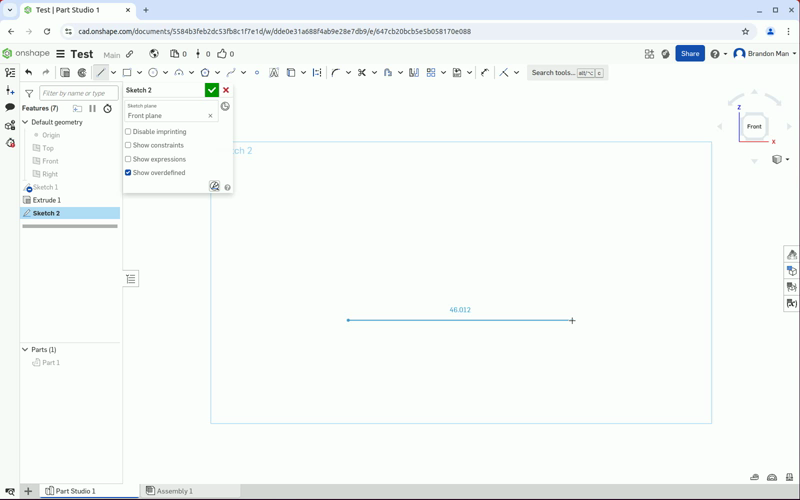
key_down(shift)
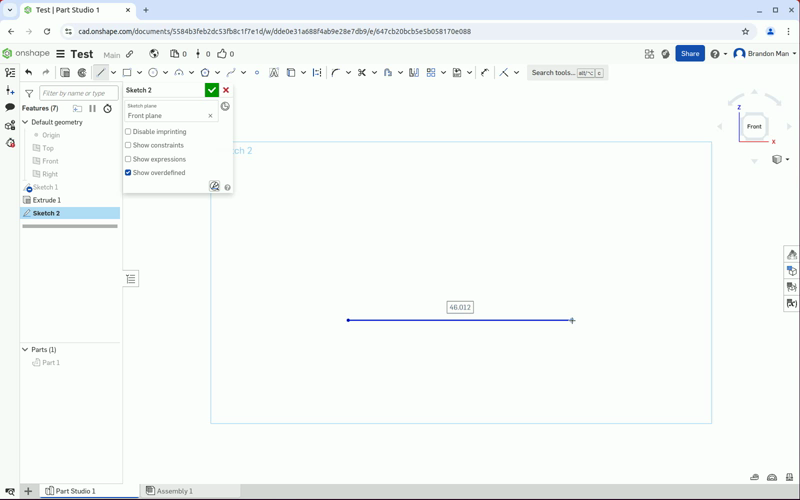
mouse_move(572, 247)
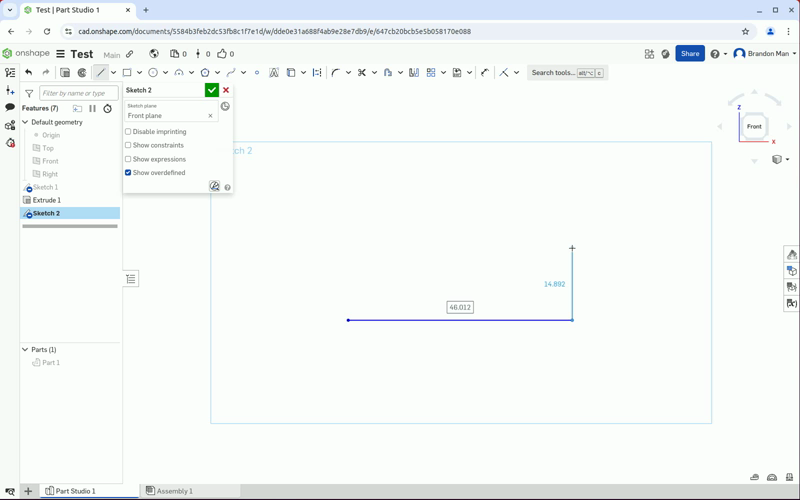
click(572, 247)
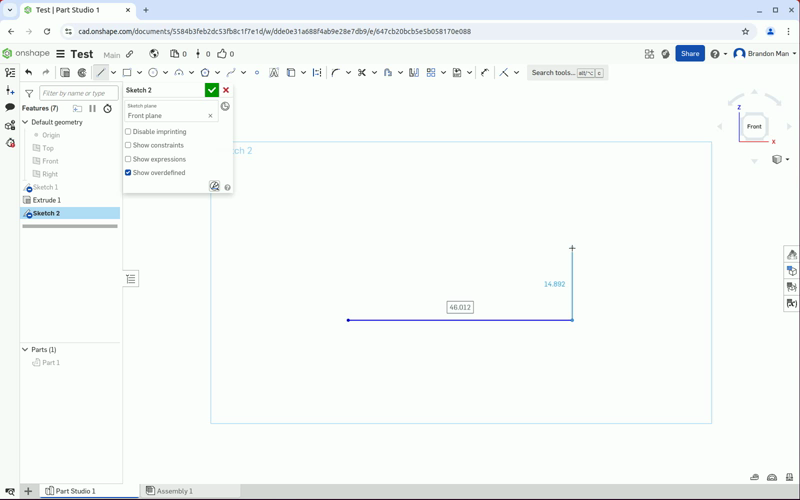
key_up(shift)
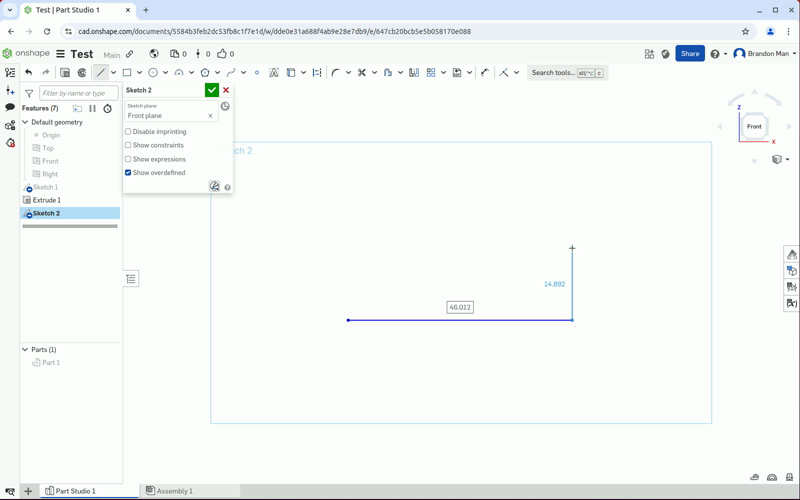
key_down(shift)
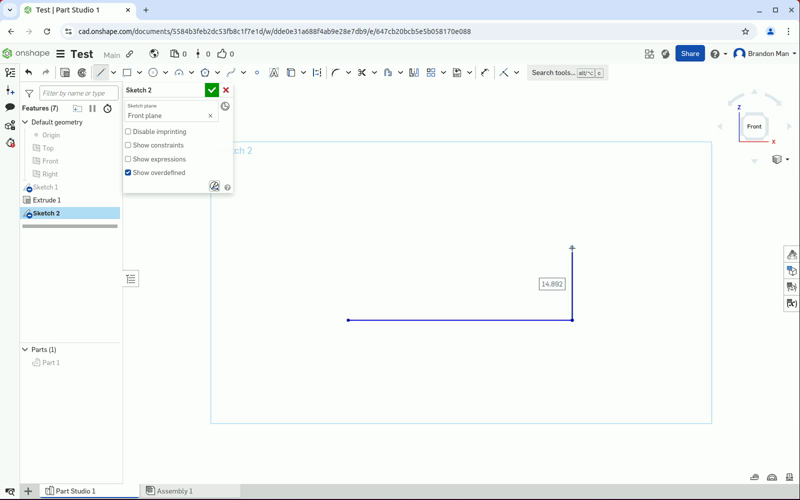
mouse_move(348, 247)
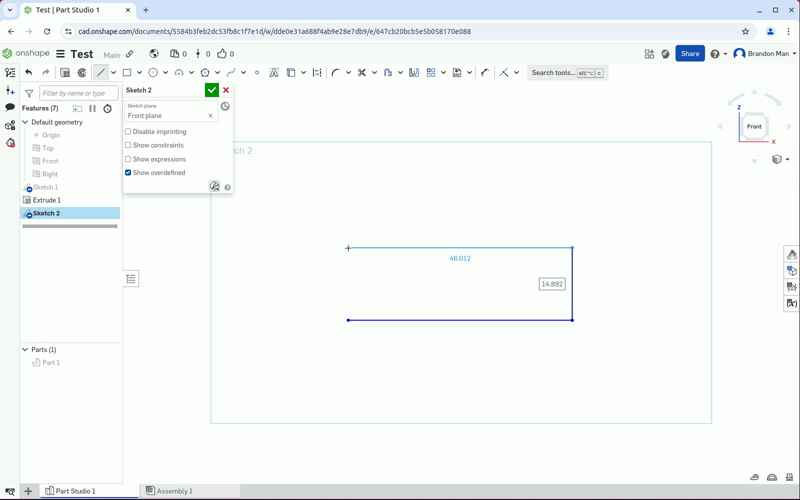
click(348, 247)
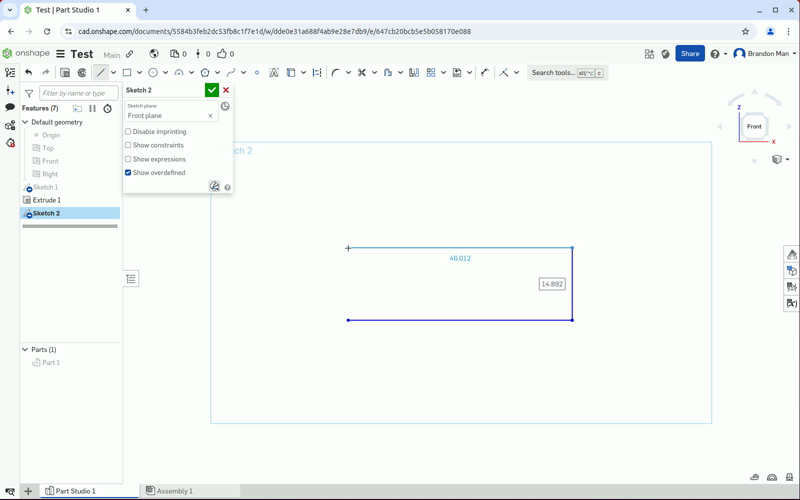
key_up(shift)
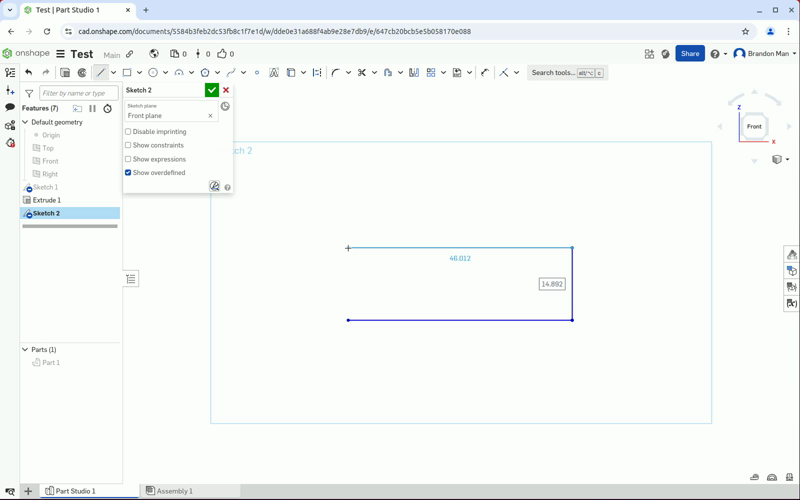
key_down(shift)
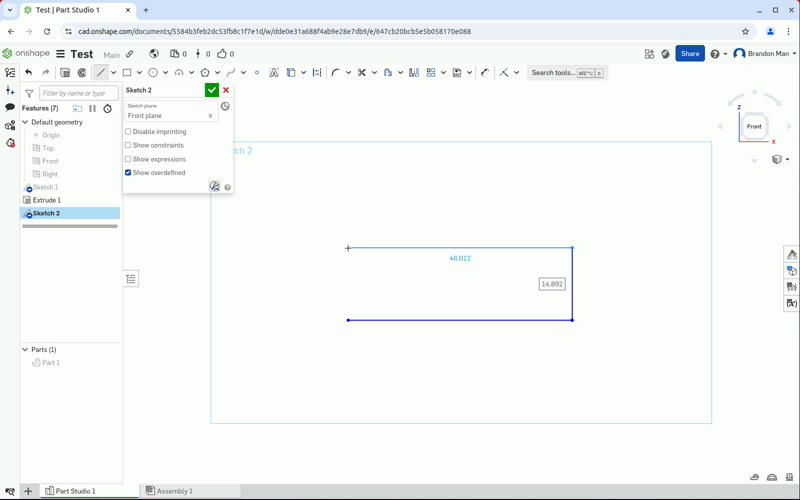
mouse_move(348, 320)
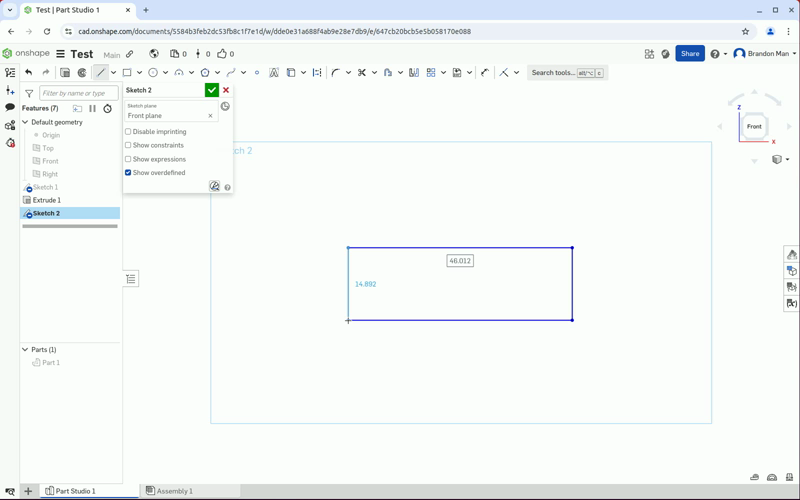
key_up(shift)
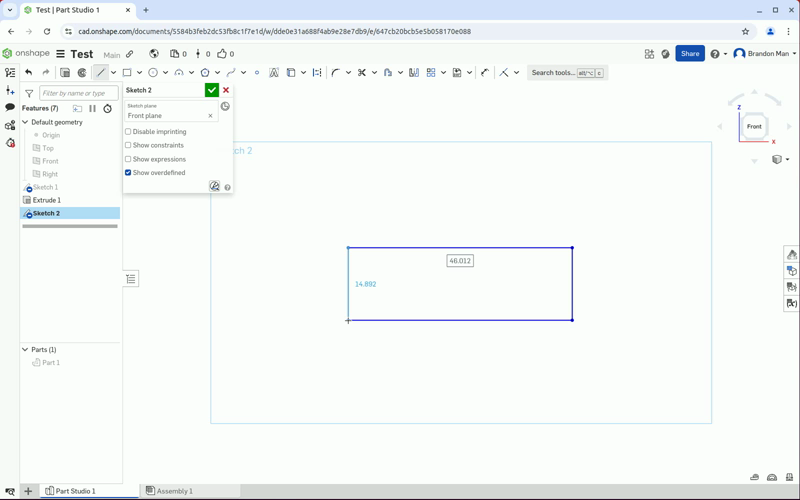
click(348, 320)
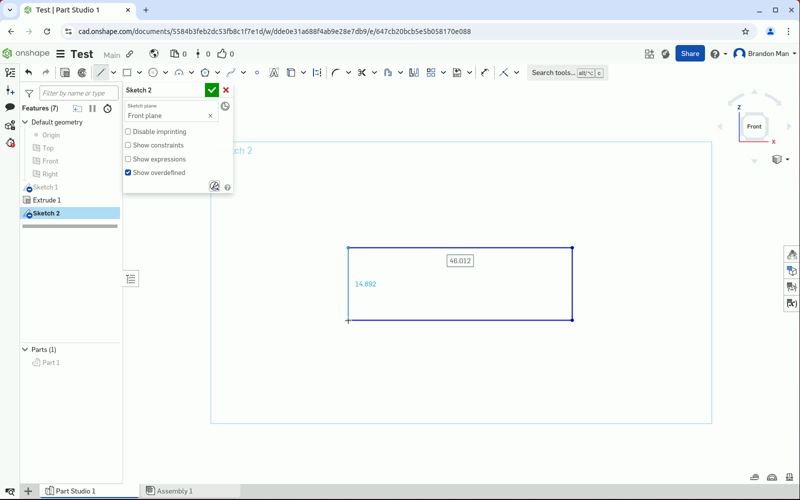
key(esc)
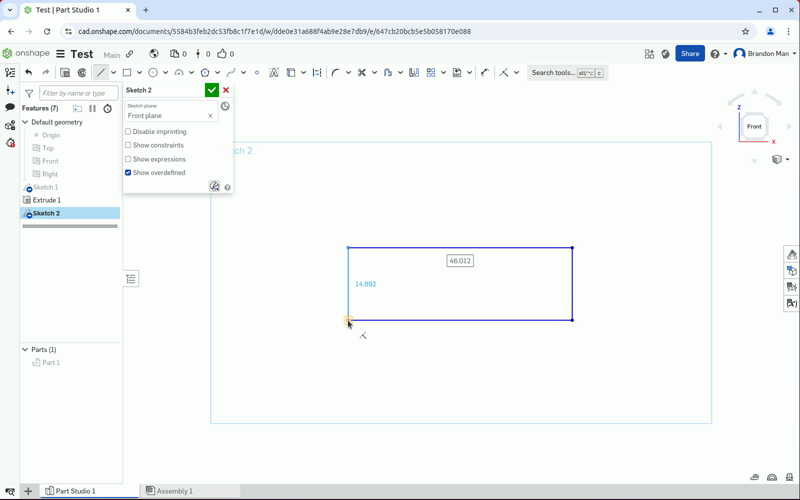
mouse_move(535, 295)
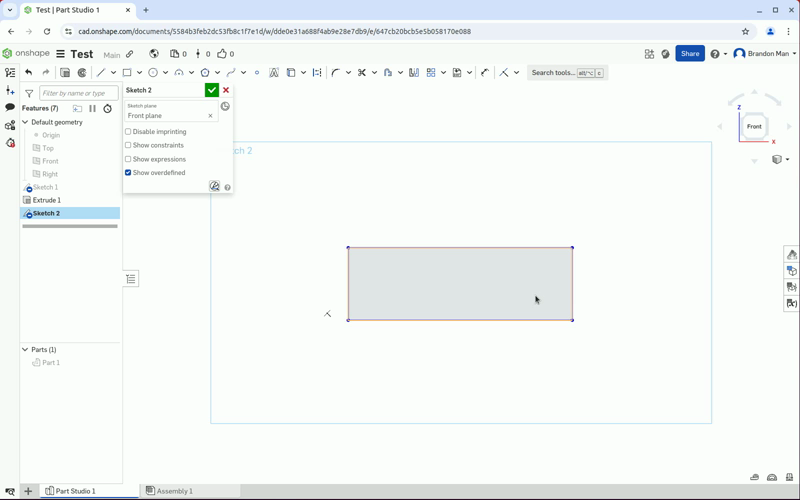
click(535, 295)
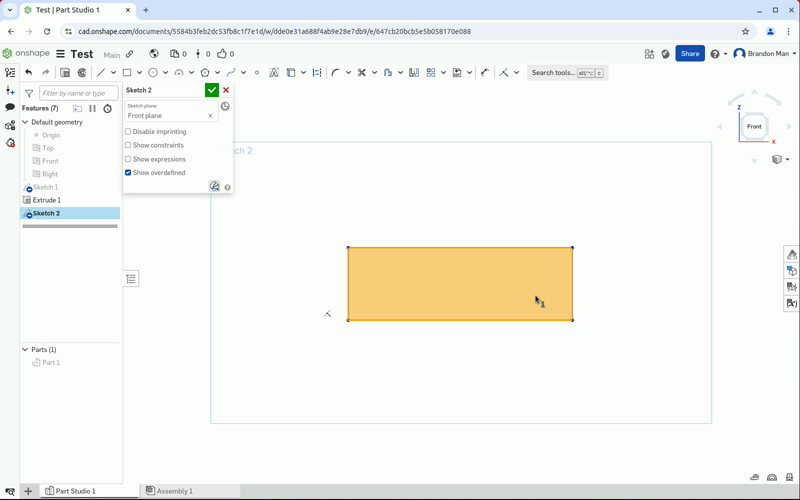
mouse_move(73, 352)
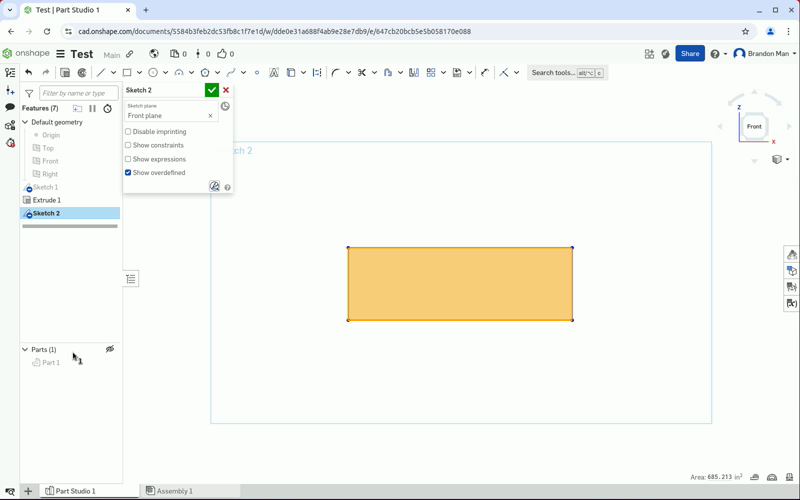
key(shift+y)
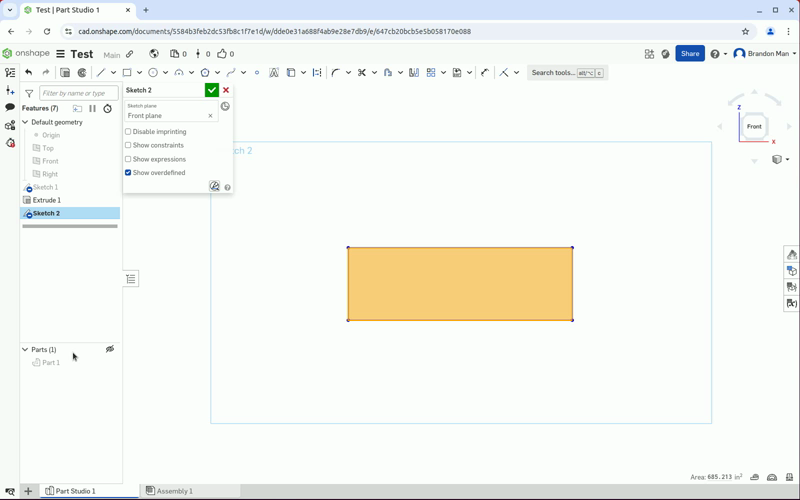
key(shift+e)
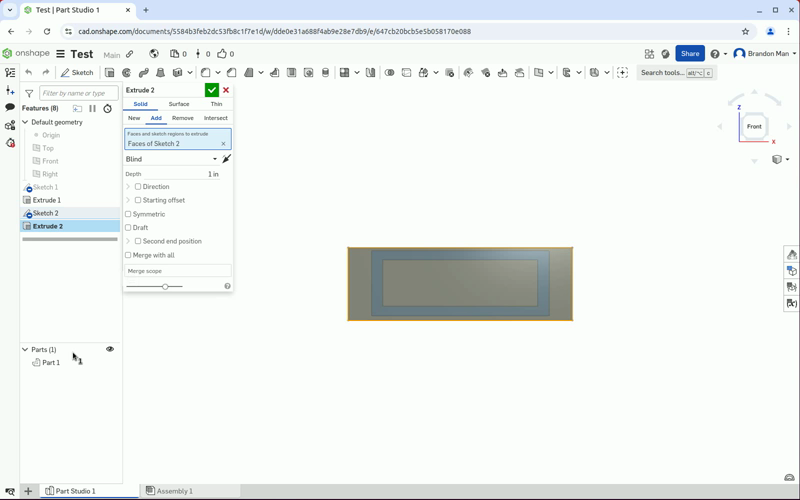
mouse_move(143, 106)
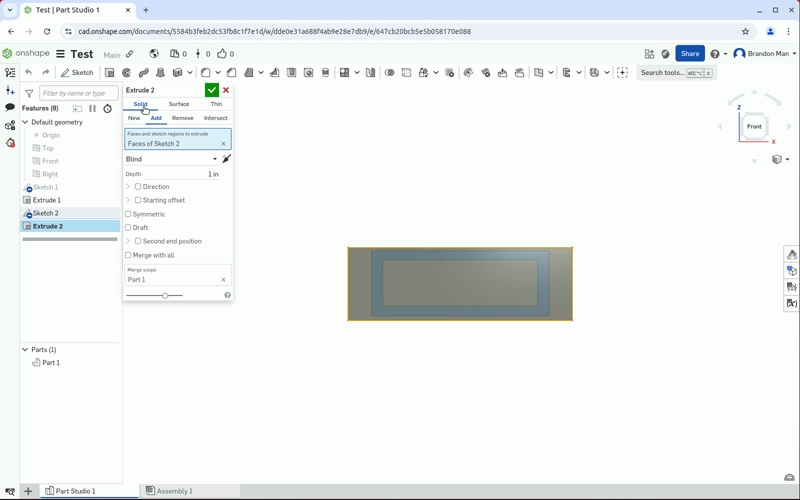
click(143, 106)
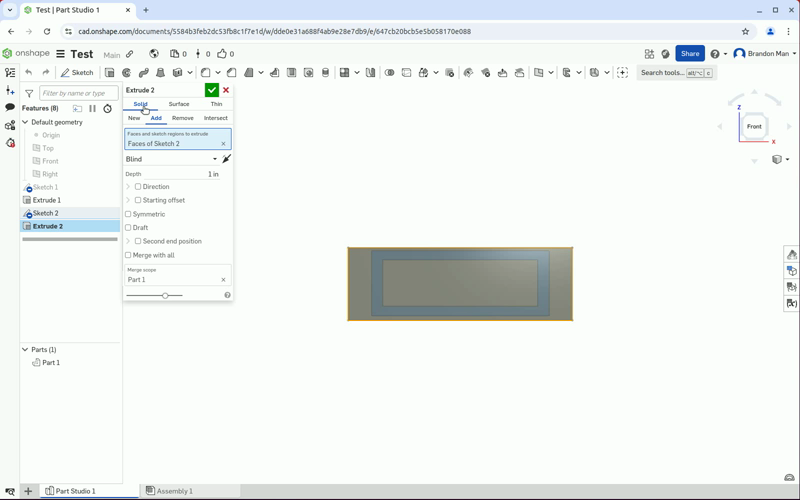
mouse_move(137, 120)
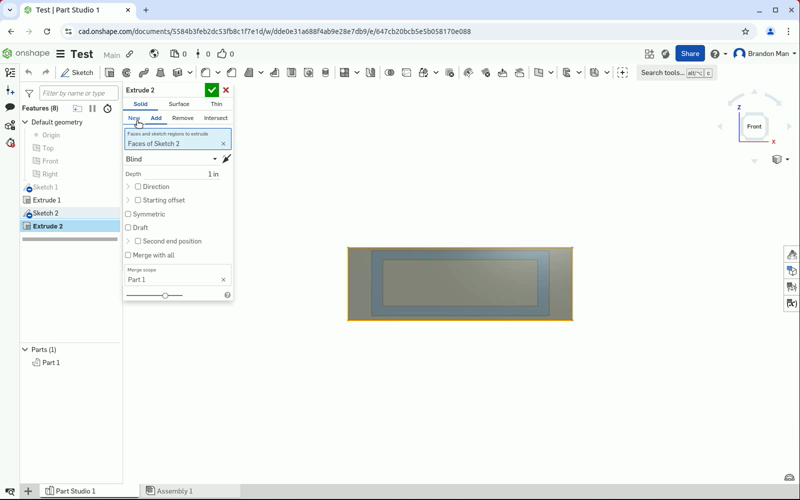
click(137, 120)
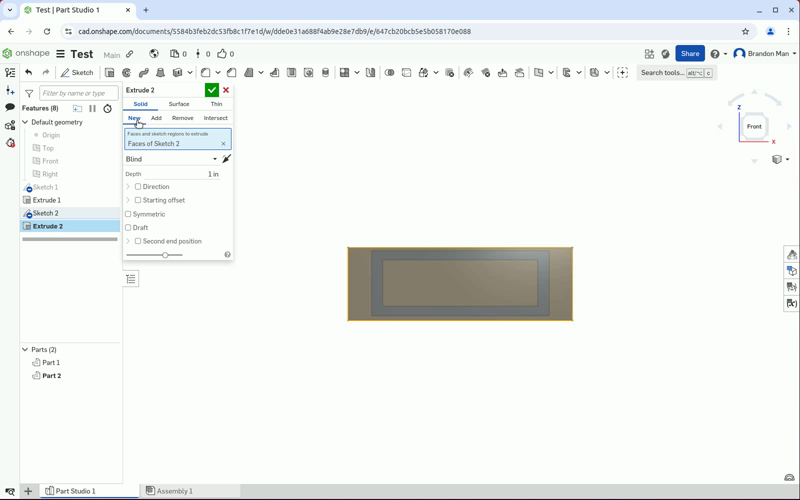
key(tab, 4)
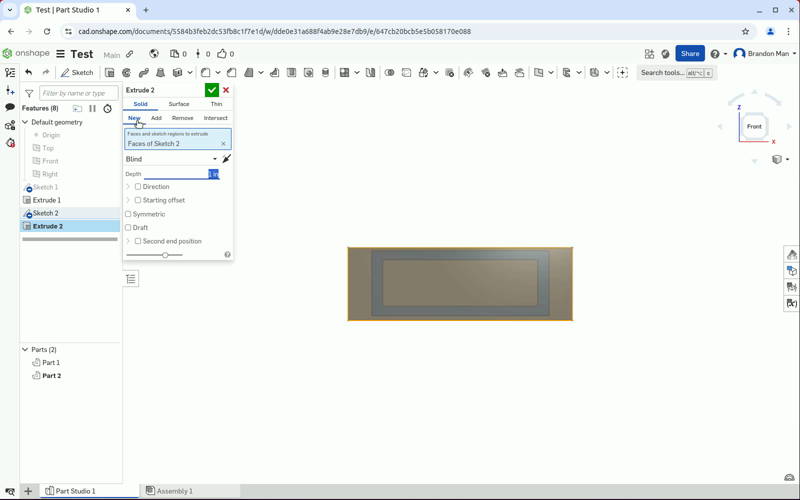
text(-0.722)
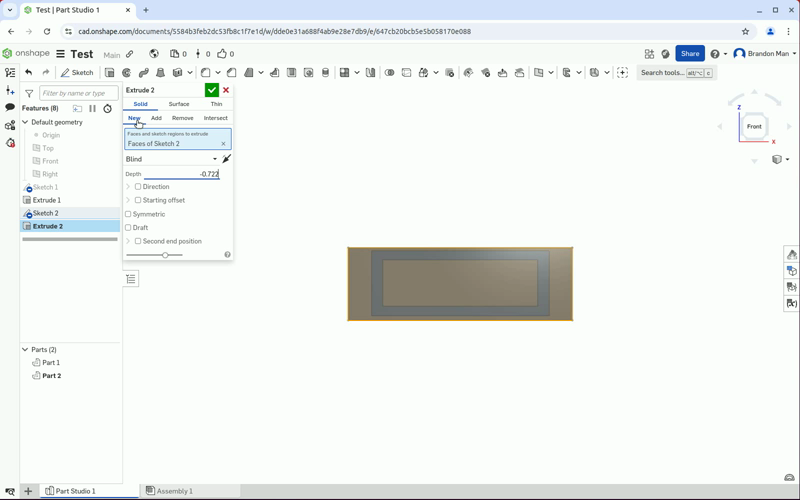
key(enter)
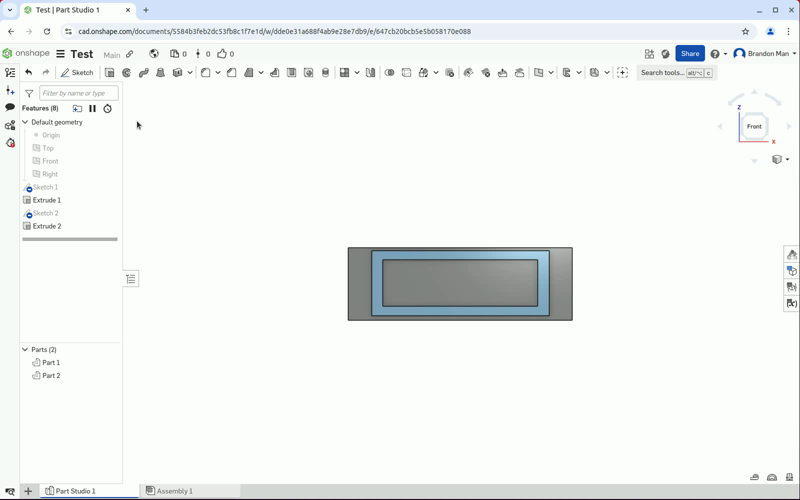
key(shift+h)
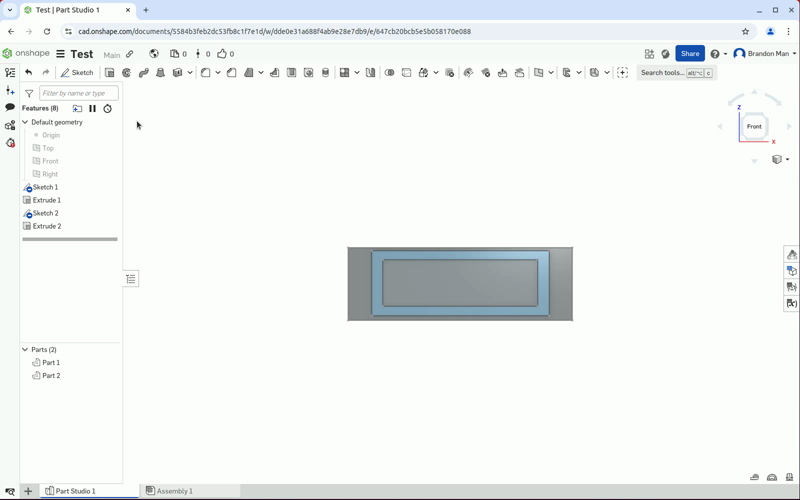
key(shift+h)
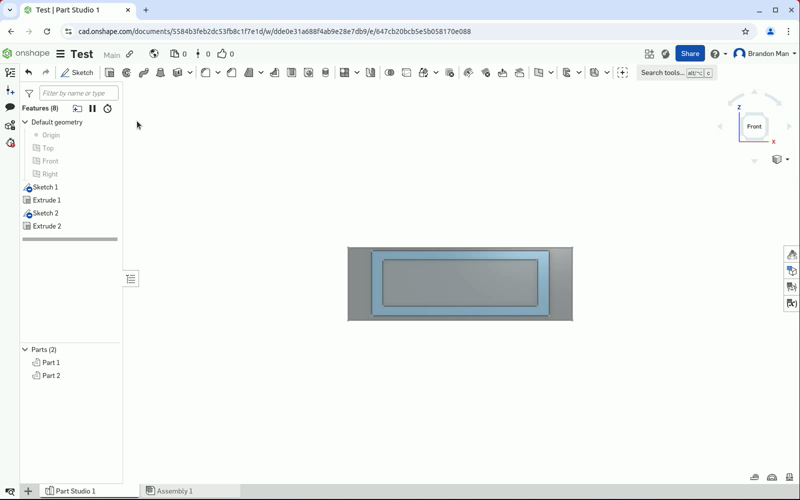
key(shift+7)
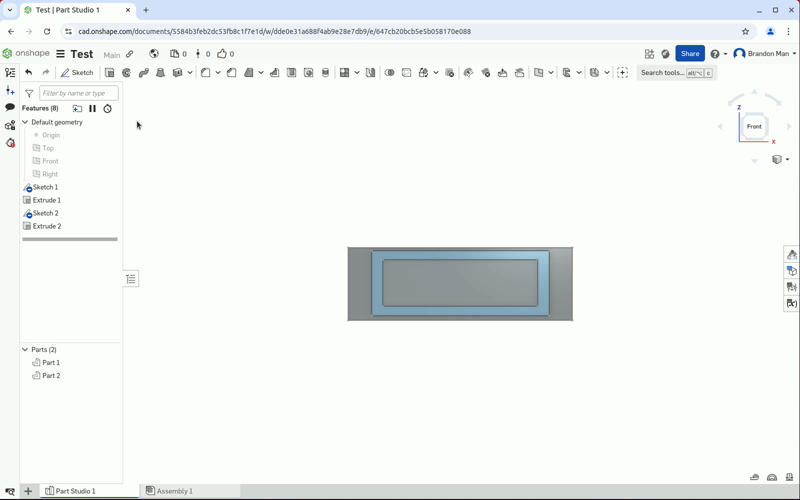
key(left, 2)
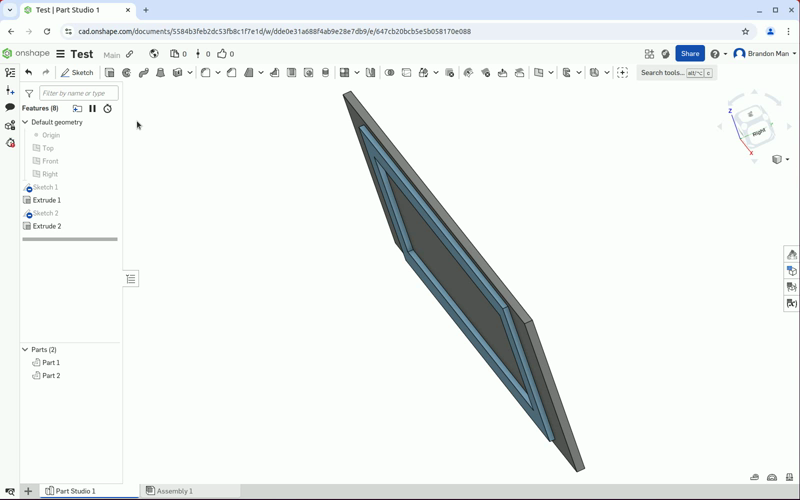
key(down, 2)
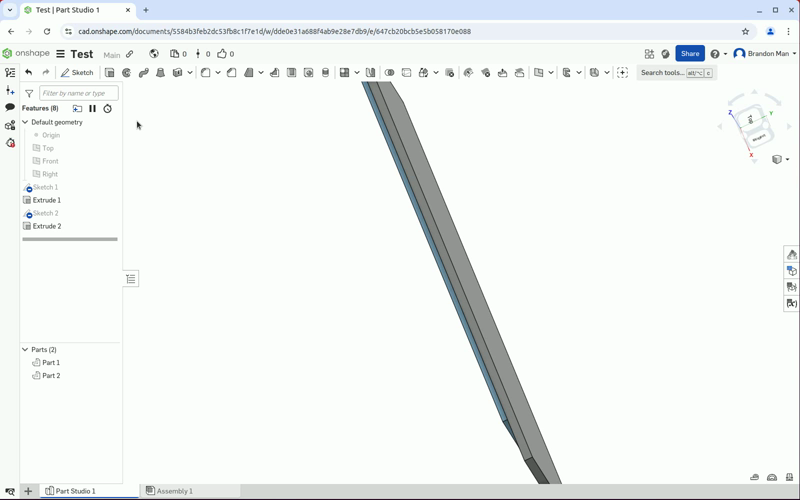
key(up, 2)
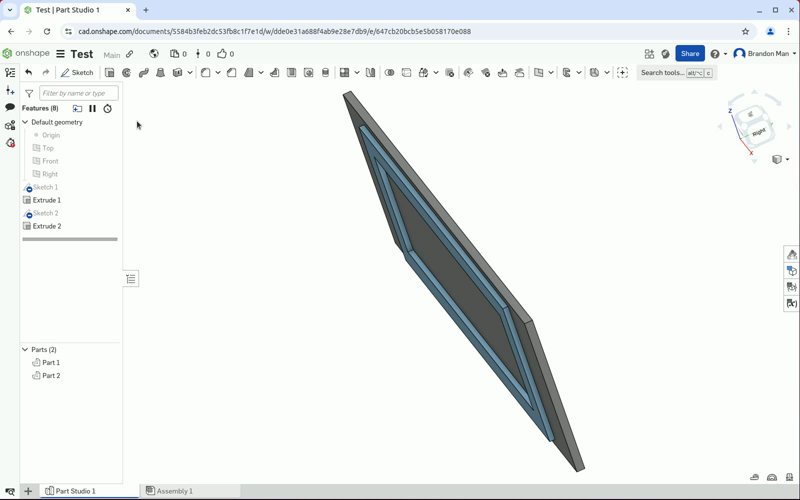
key(right, 2)
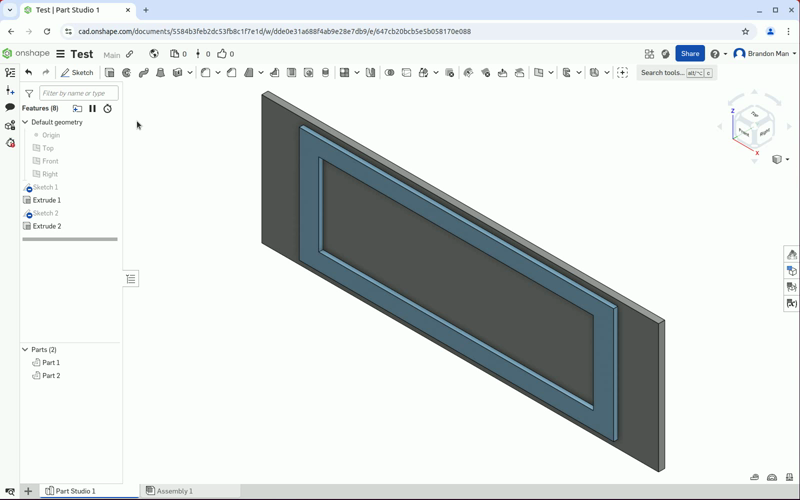
mouse_move(73, 189)
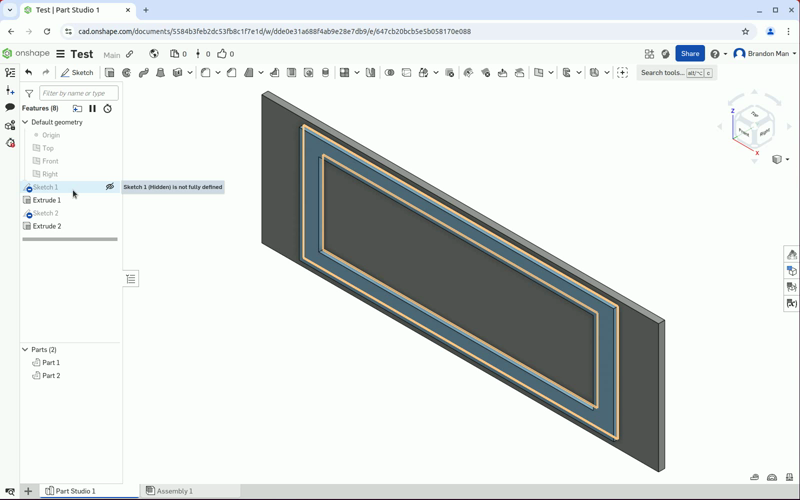
click(73, 189)